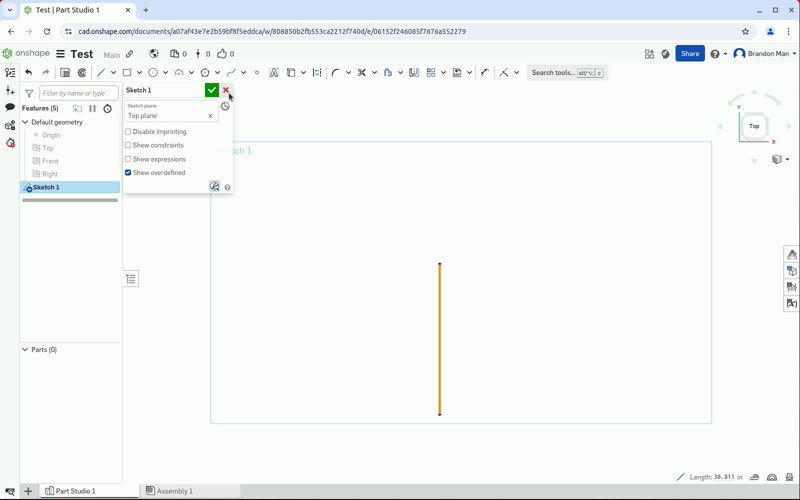
key(shift+h)
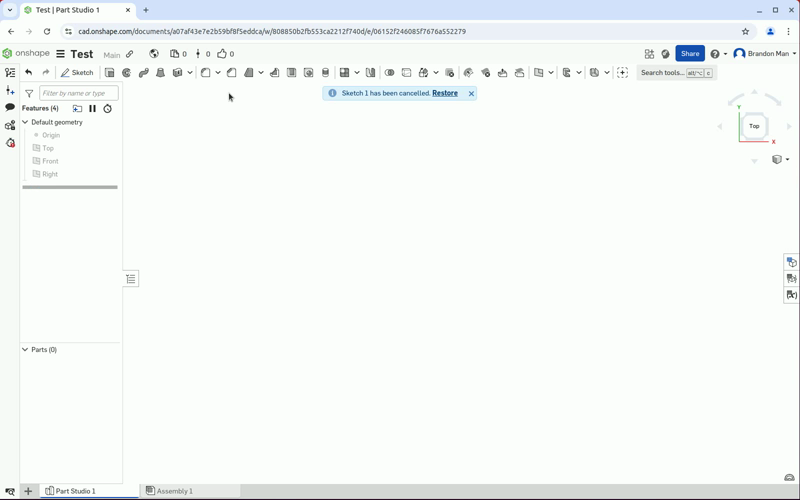
mouse_move(73, 352)
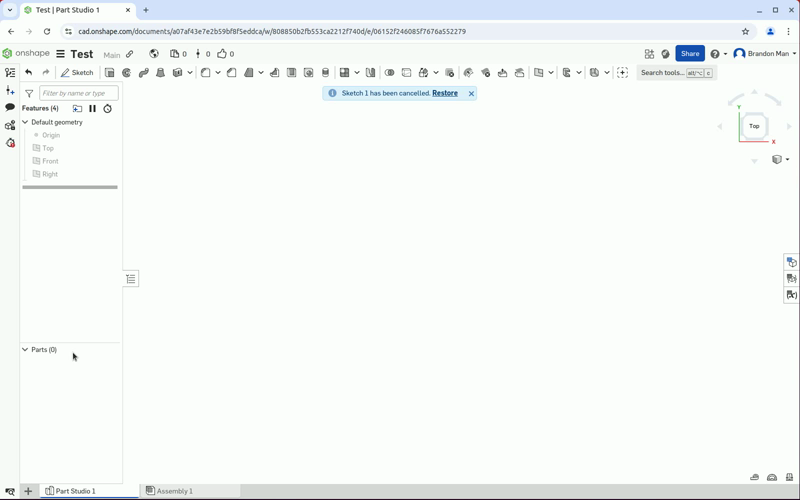
key(y)
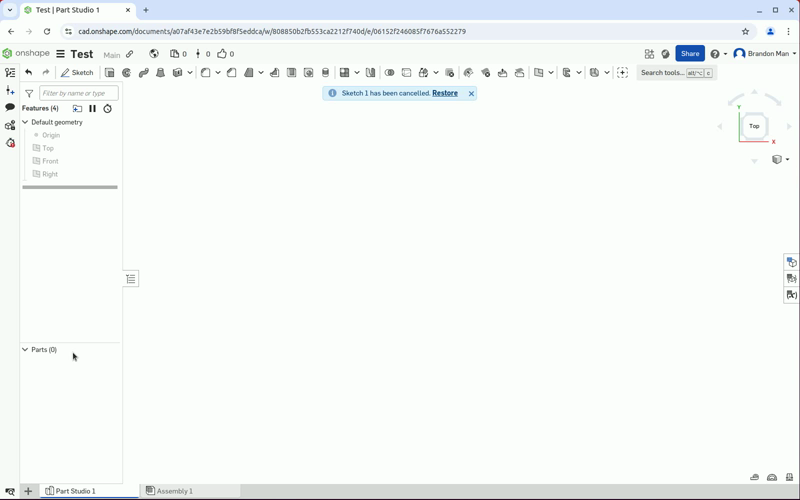
key(shift+p)
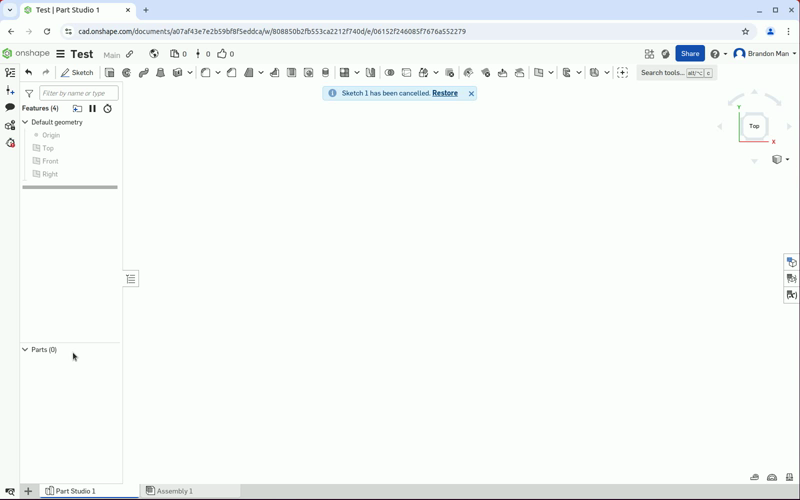
key(space)
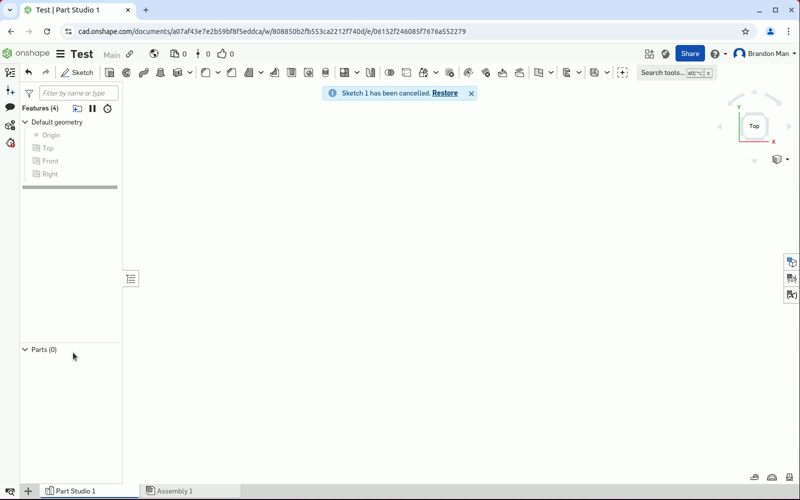
key_down(shift)
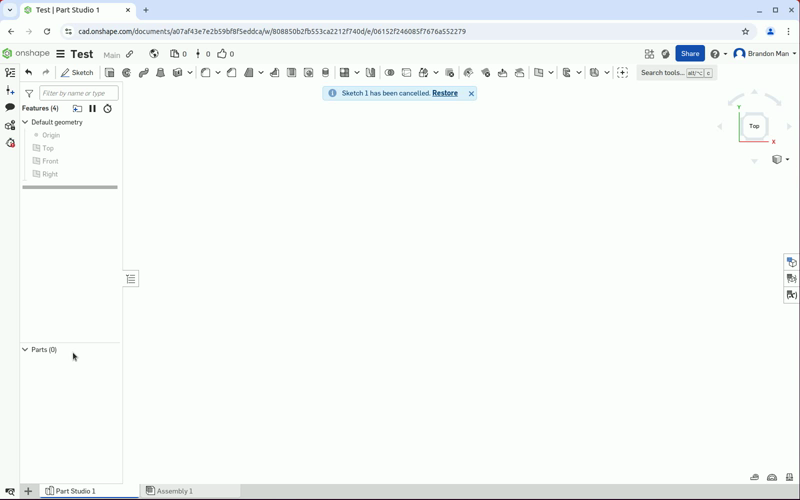
key(up)
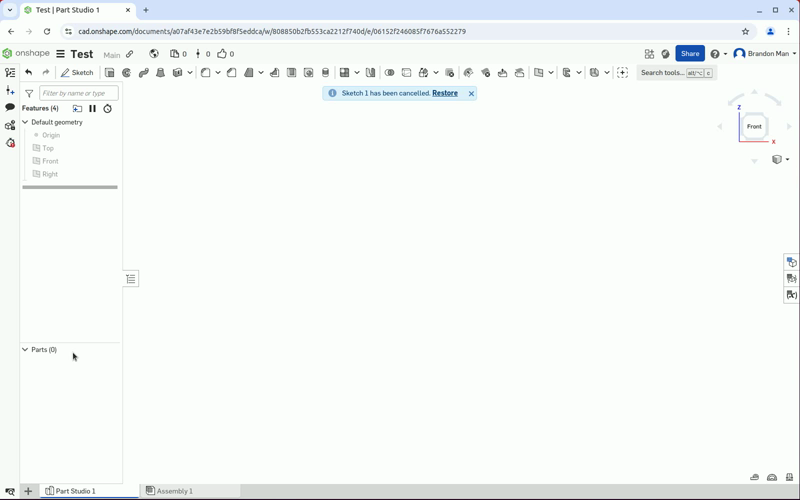
key_up(shift)
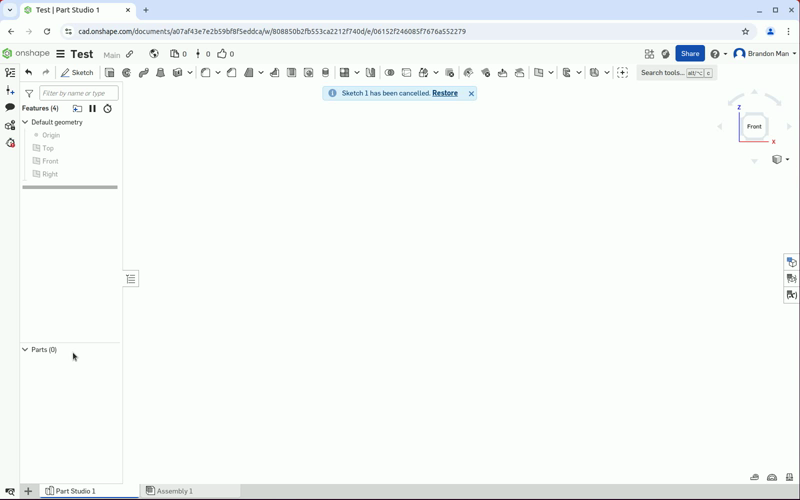
mouse_move(73, 352)
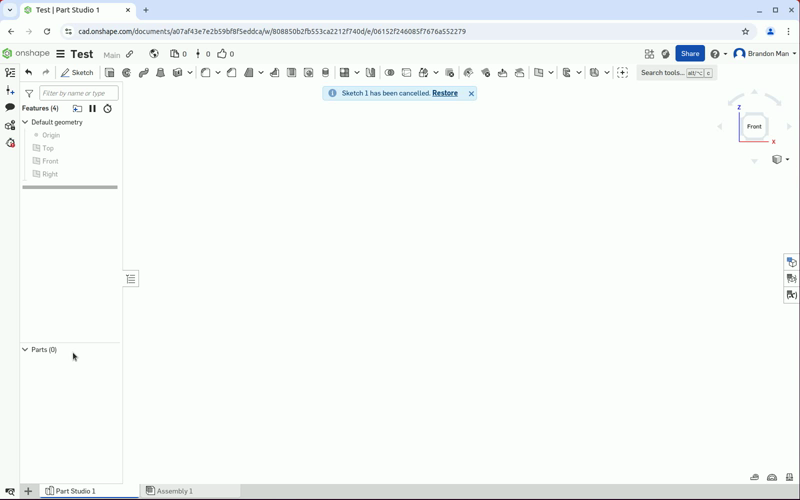
key(shift+y)
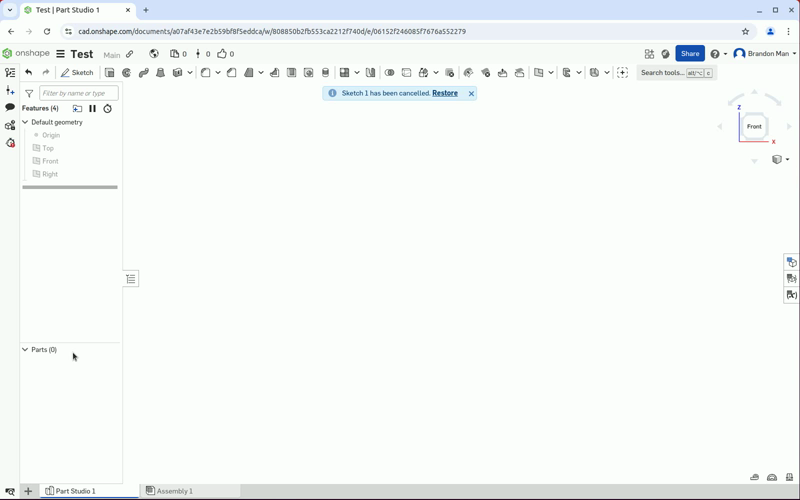
key(shift+s)
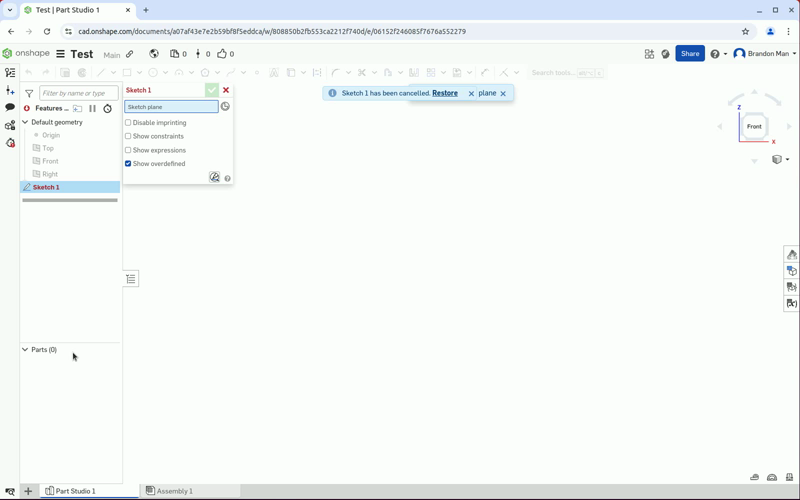
mouse_move(73, 163)
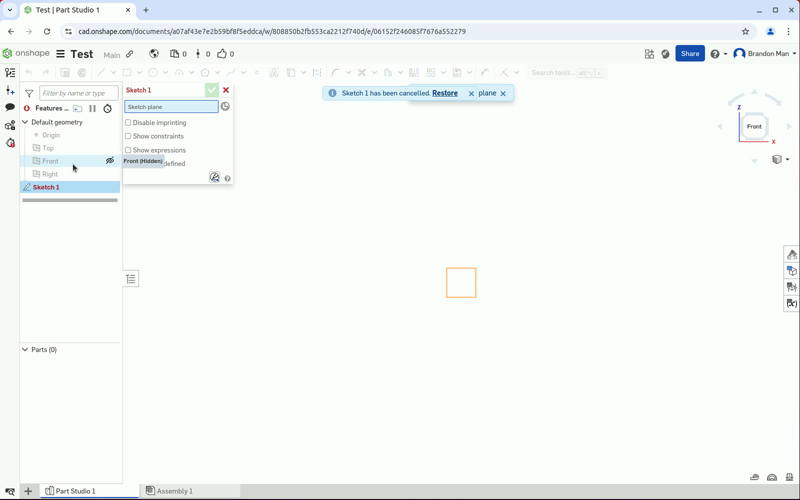
click(73, 163)
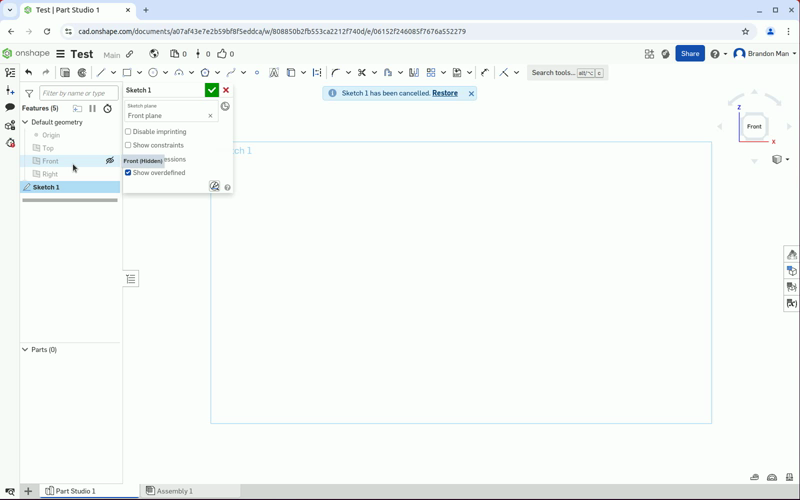
mouse_move(73, 352)
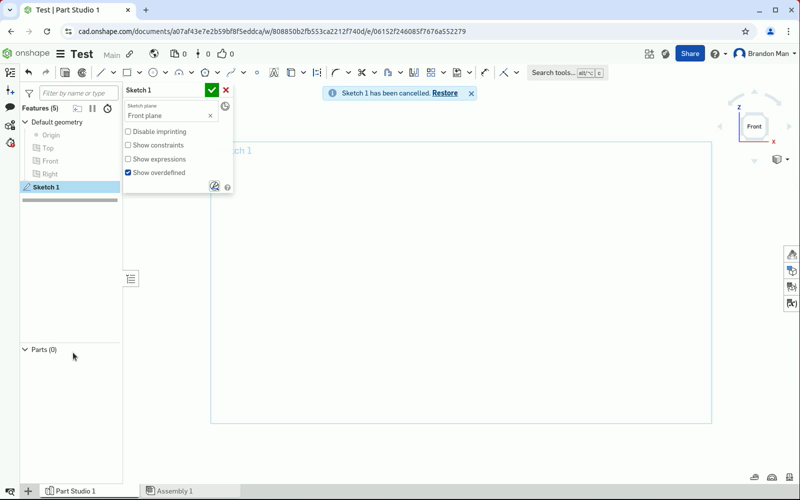
key(y)
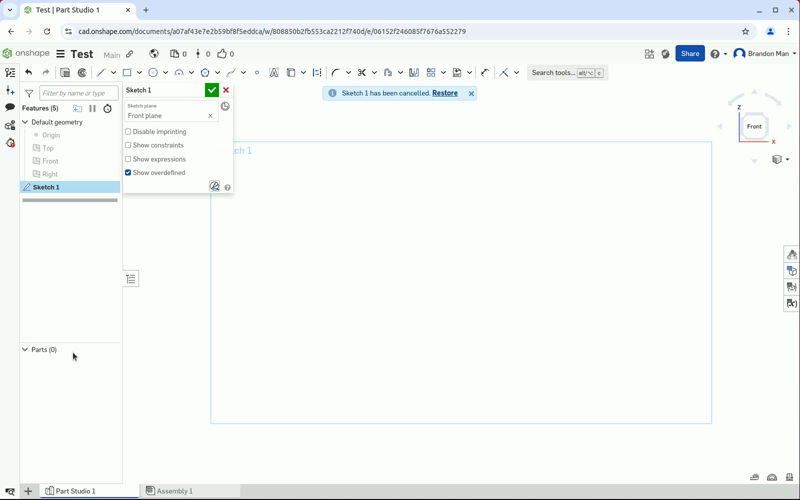
key(l)
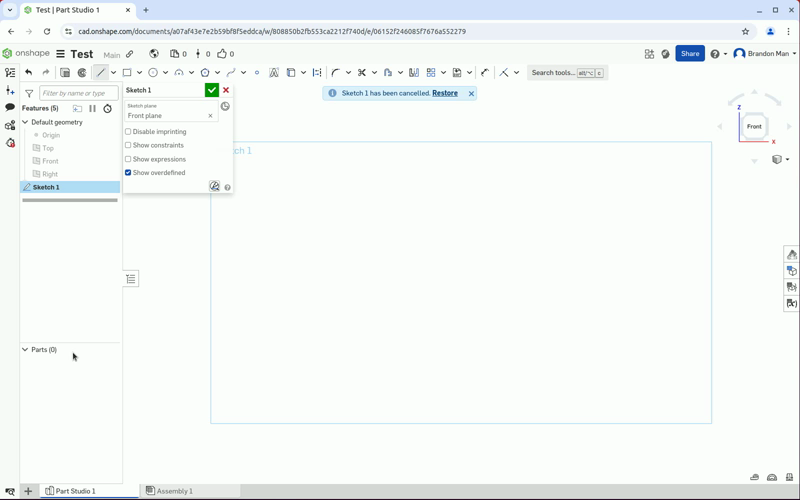
key_down(shift)
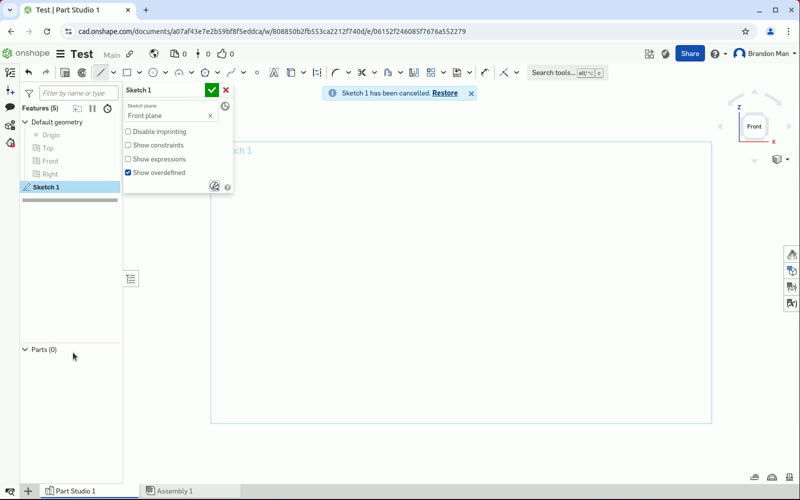
mouse_move(348, 282)
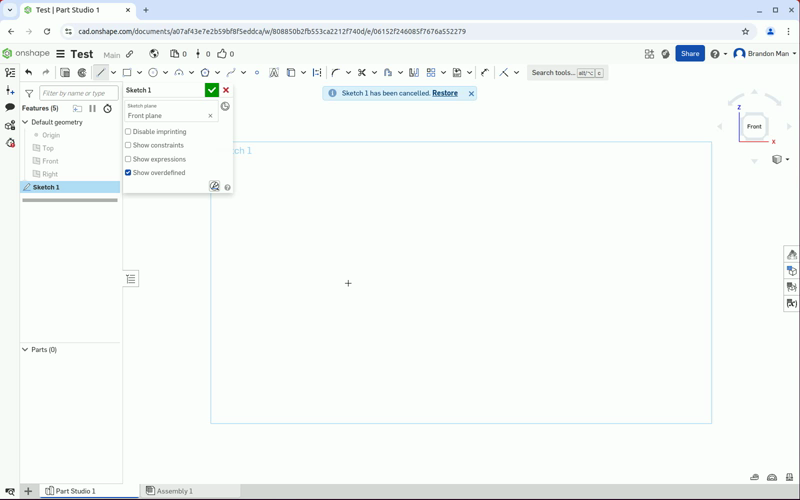
click(348, 282)
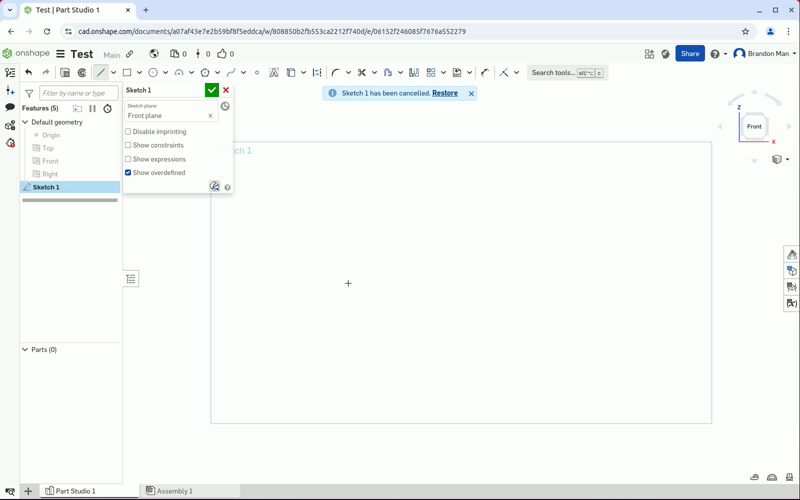
key_up(shift)
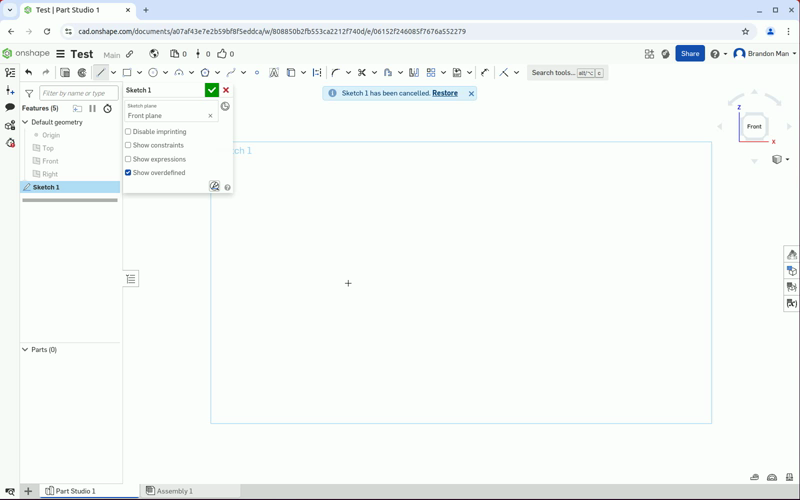
key_down(shift)
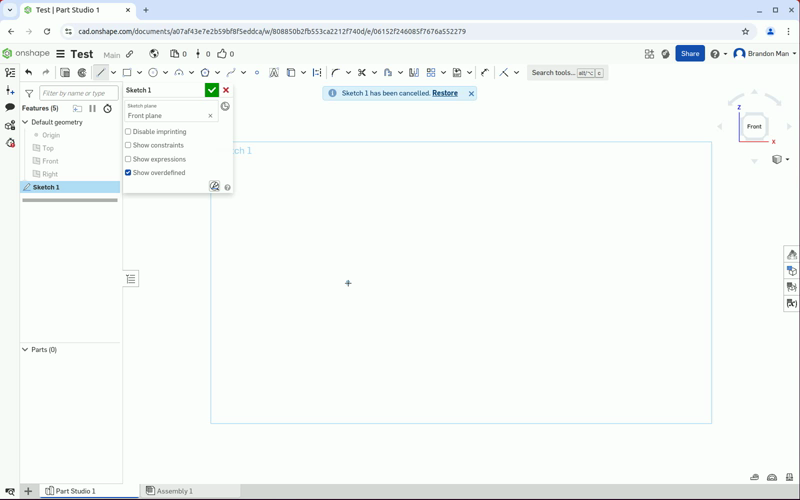
mouse_move(460, 282)
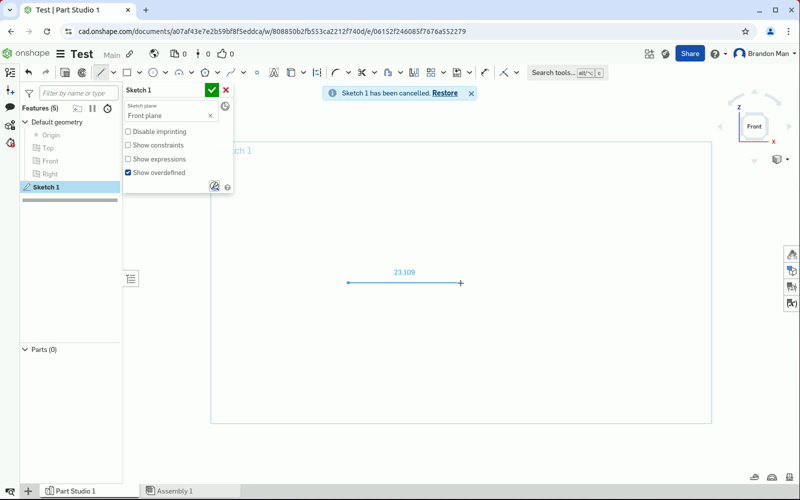
click(460, 282)
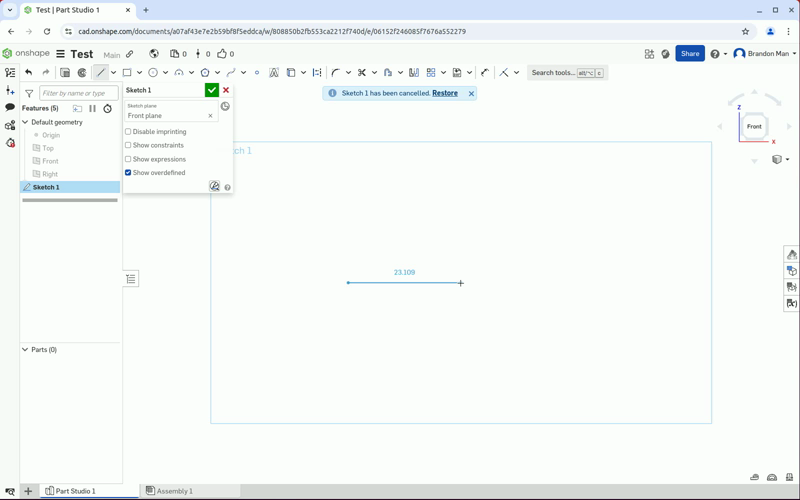
key_up(shift)
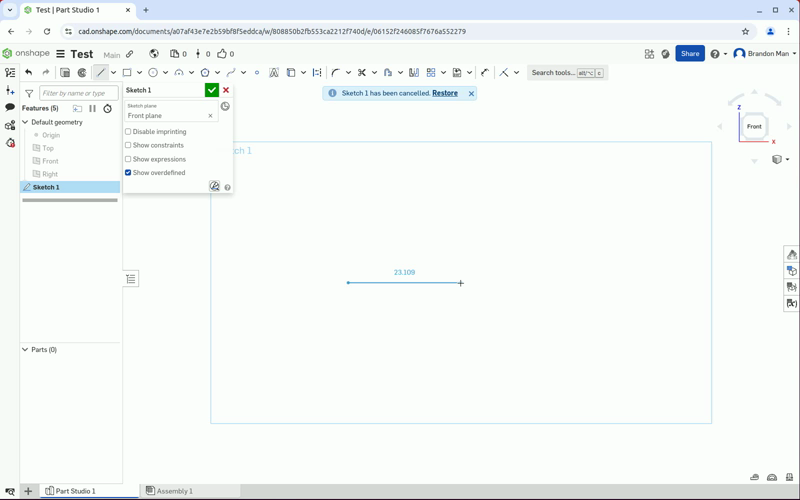
key_down(shift)
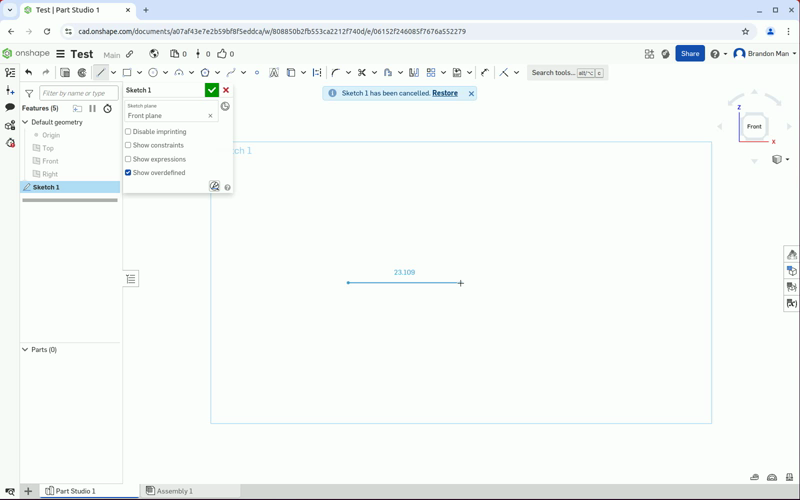
mouse_move(460, 182)
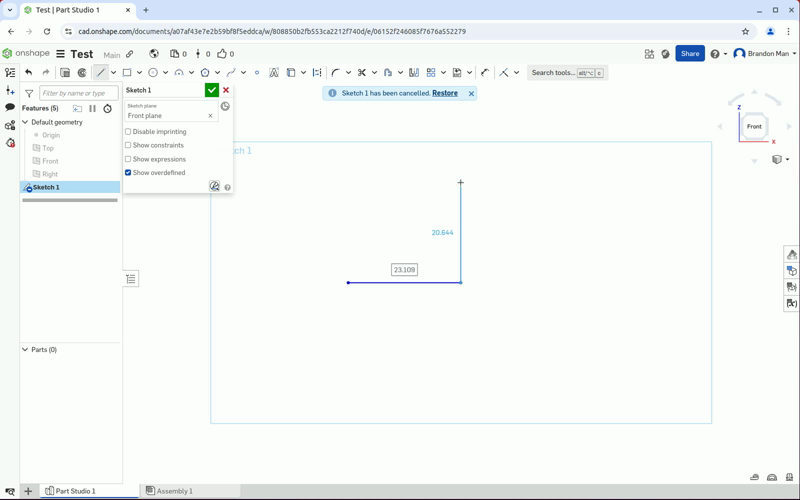
click(460, 182)
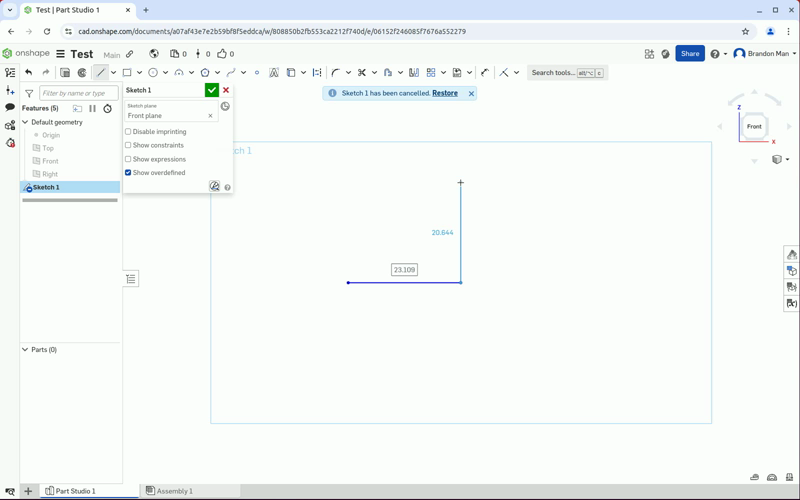
key_up(shift)
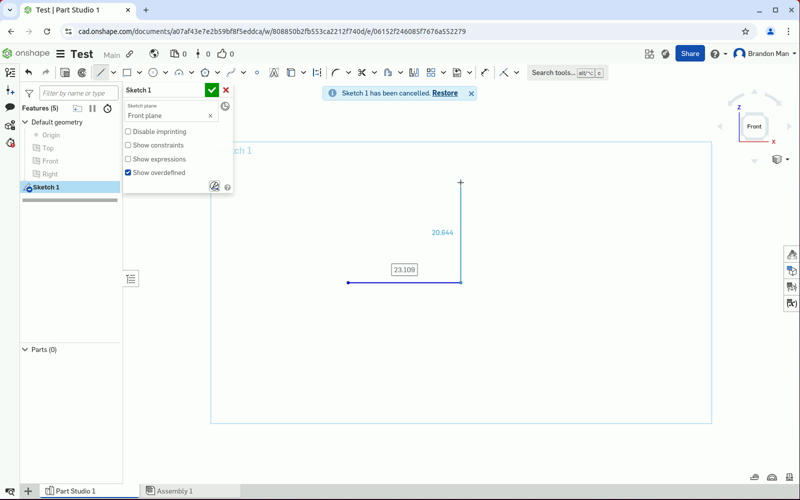
key_down(shift)
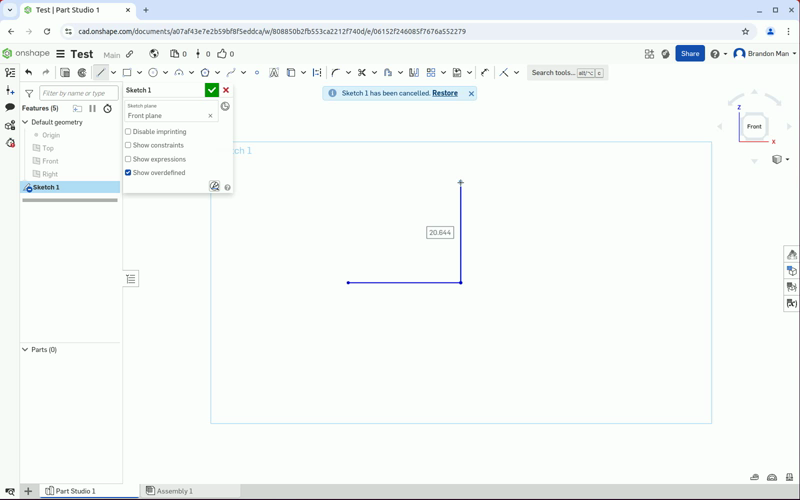
mouse_move(348, 182)
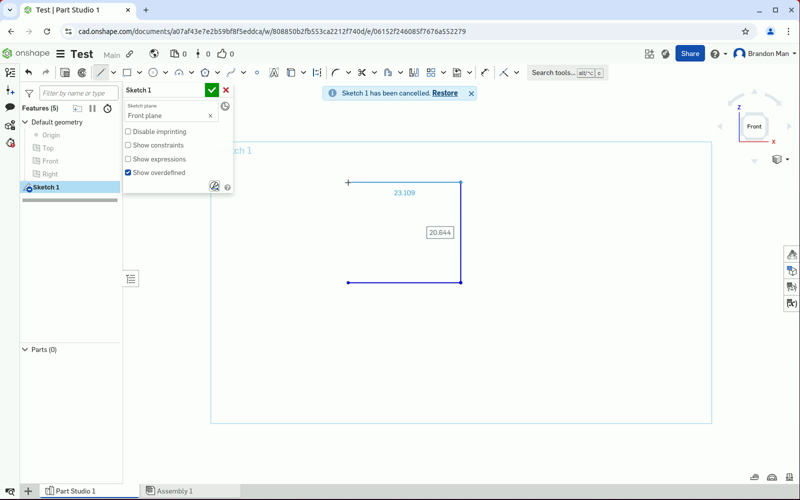
click(348, 182)
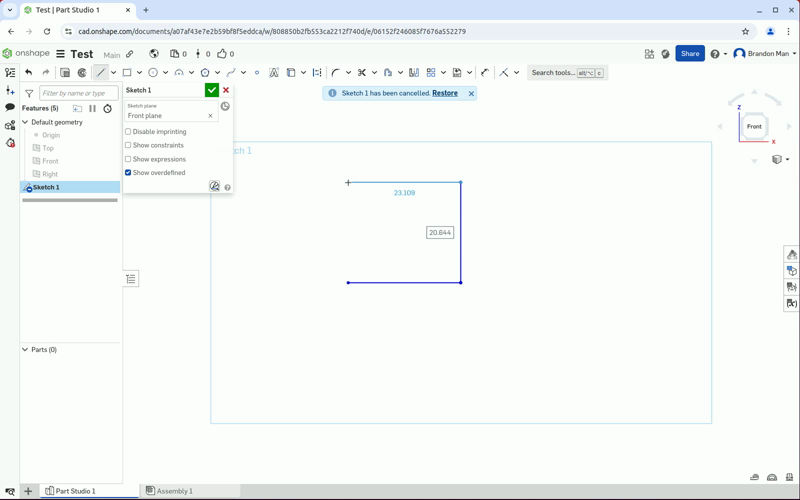
key_up(shift)
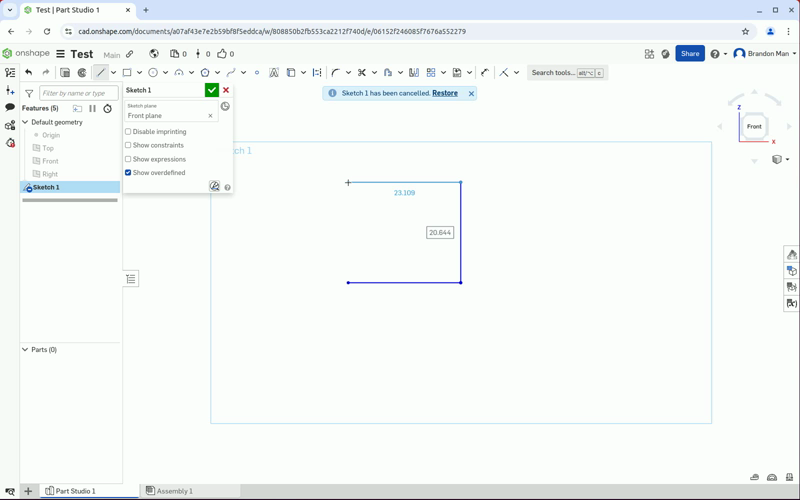
key_down(shift)
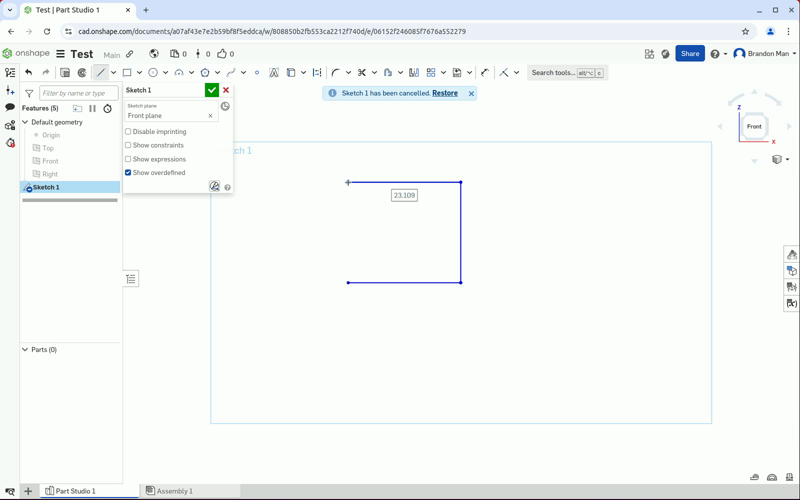
mouse_move(348, 282)
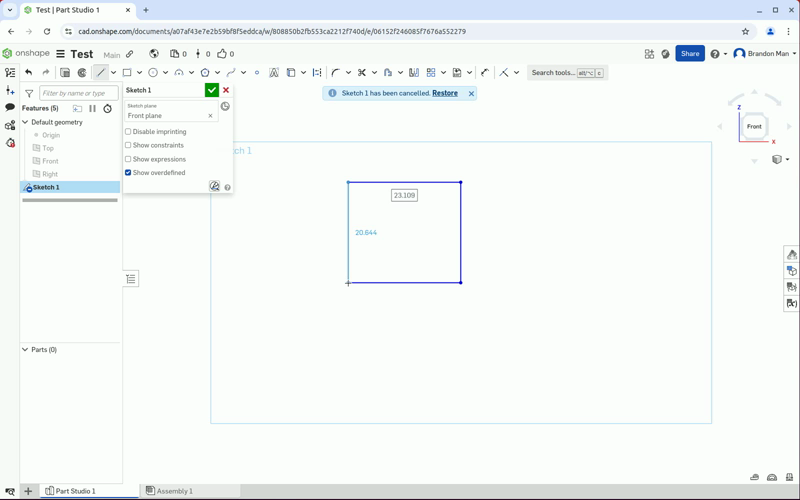
key_up(shift)
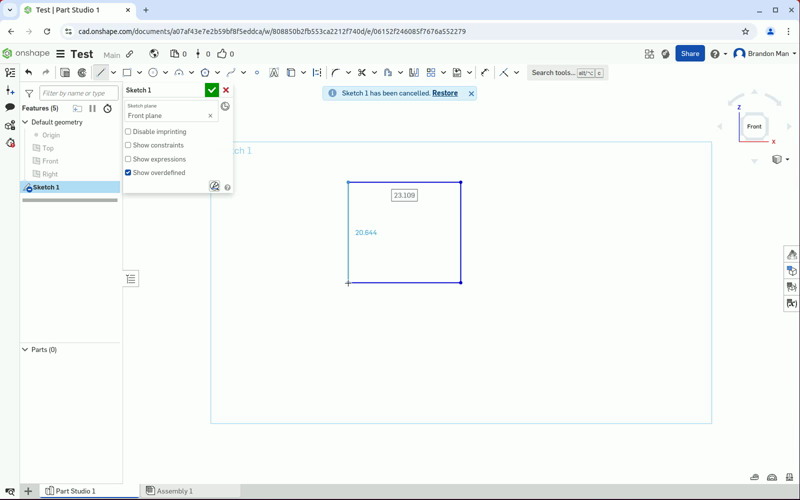
click(348, 282)
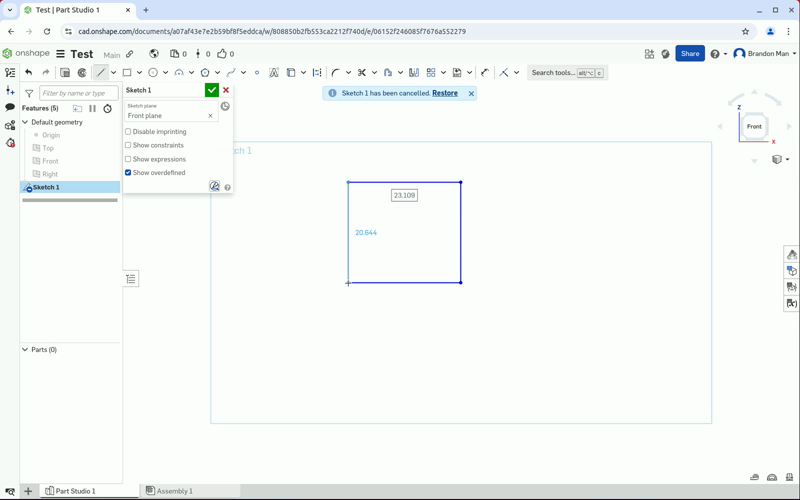
key(esc)
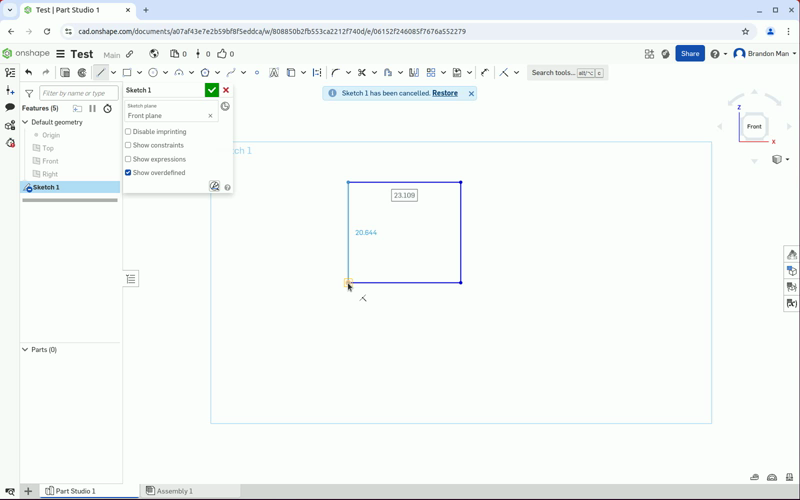
mouse_move(360, 248)
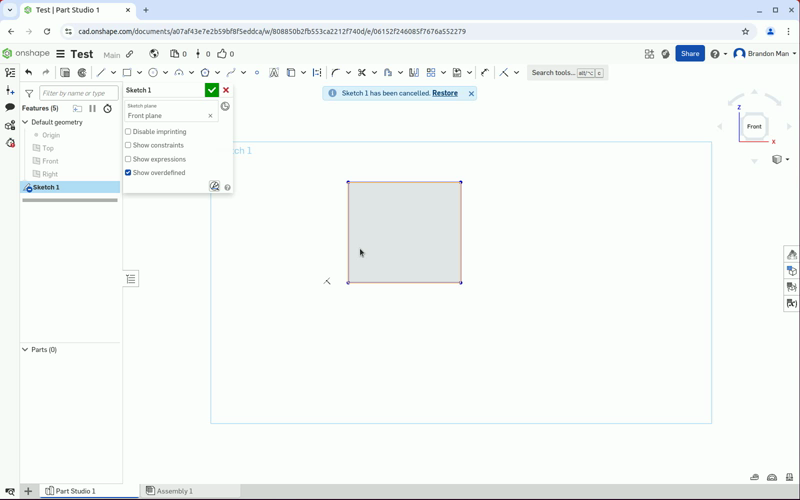
click(360, 248)
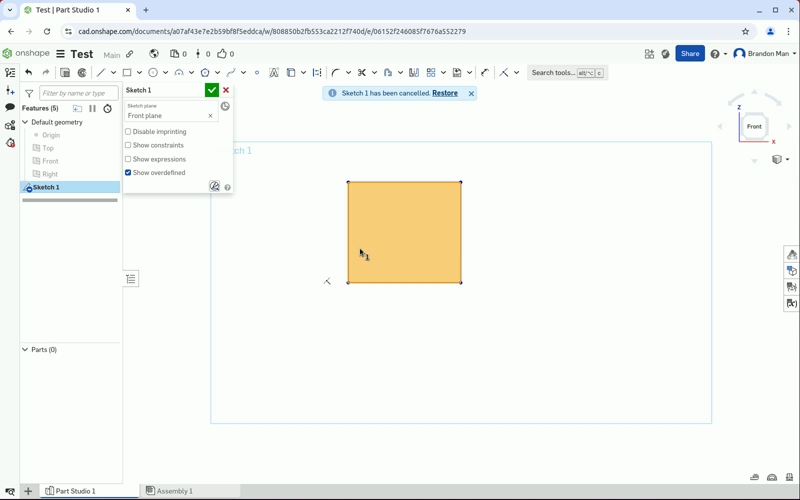
mouse_move(73, 352)
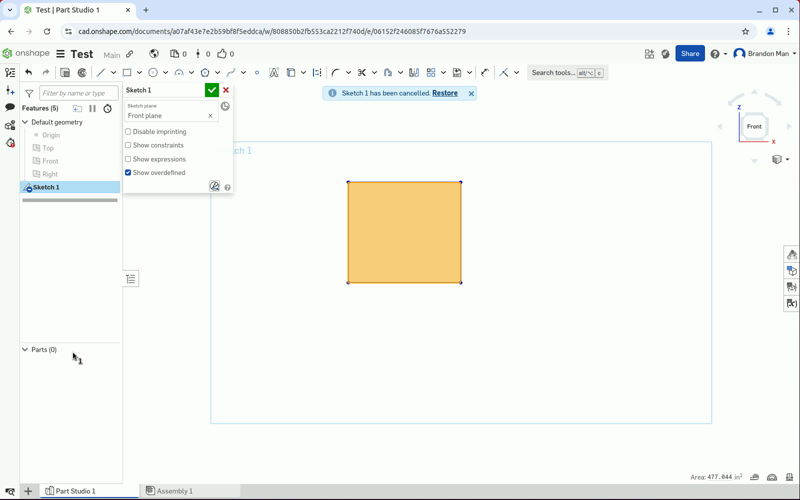
key(shift+y)
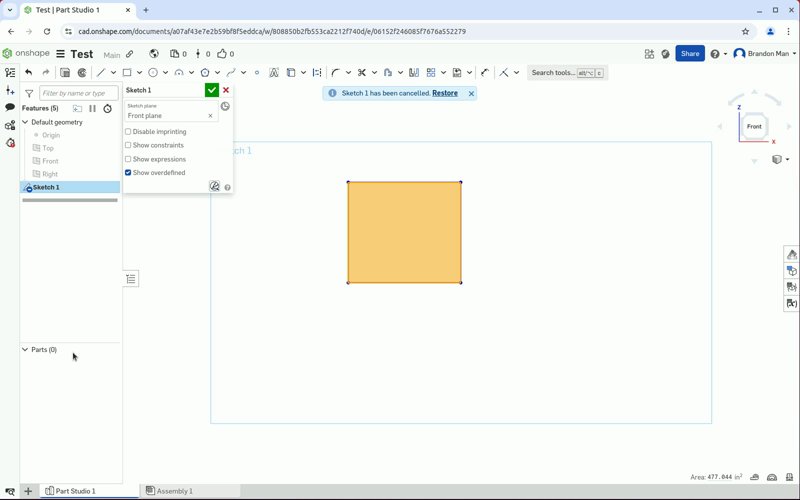
key(shift+e)
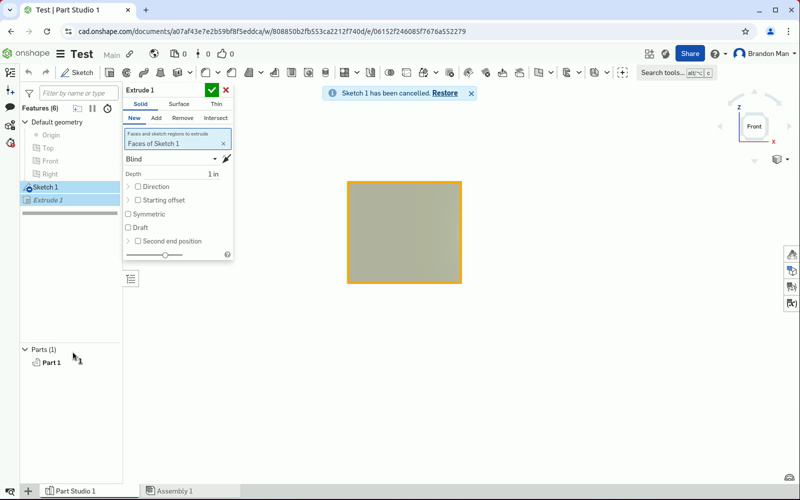
mouse_move(143, 106)
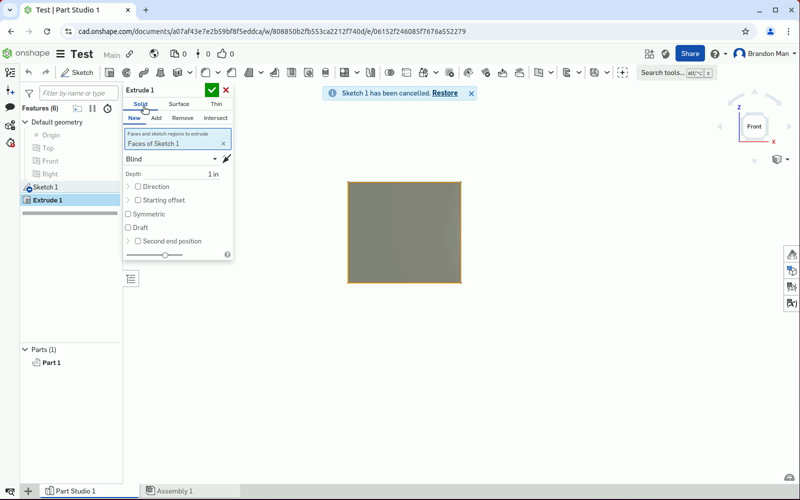
click(143, 106)
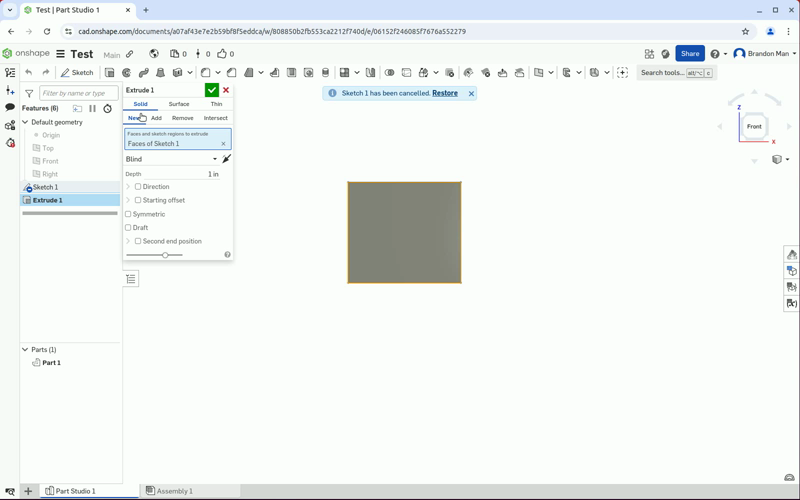
mouse_move(137, 120)
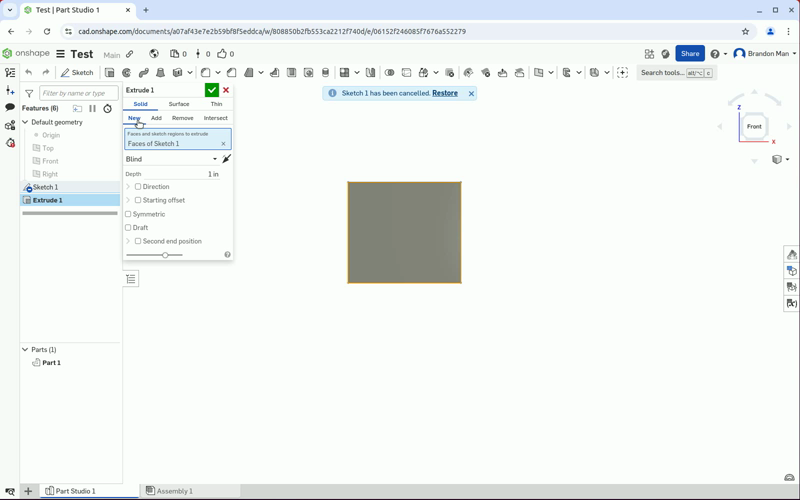
click(137, 120)
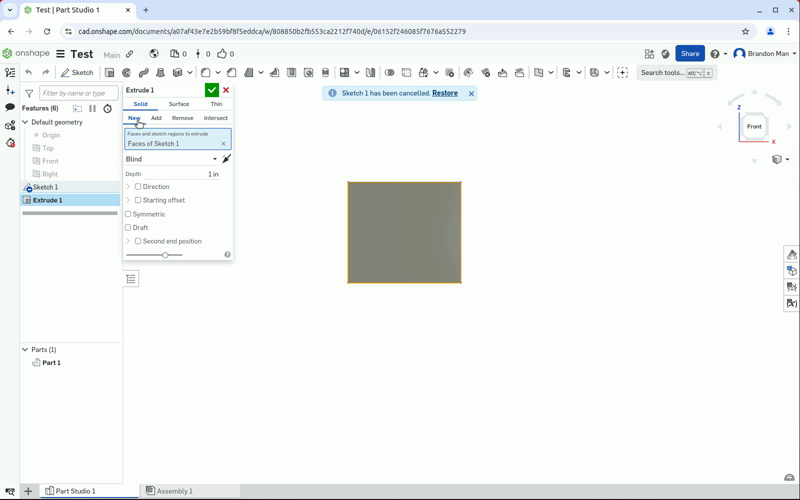
key(tab, 4)
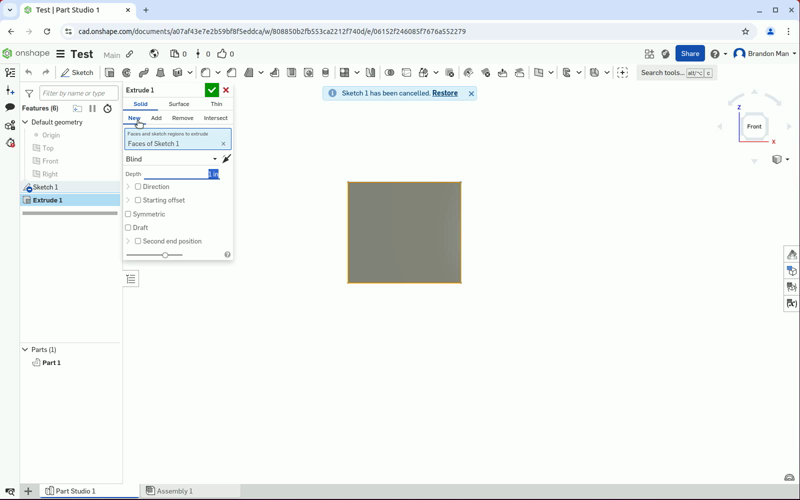
text(11.554)
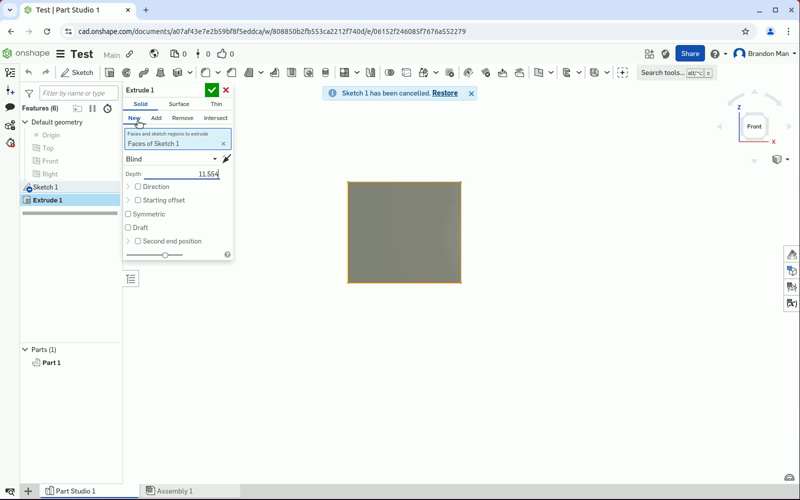
key(enter)
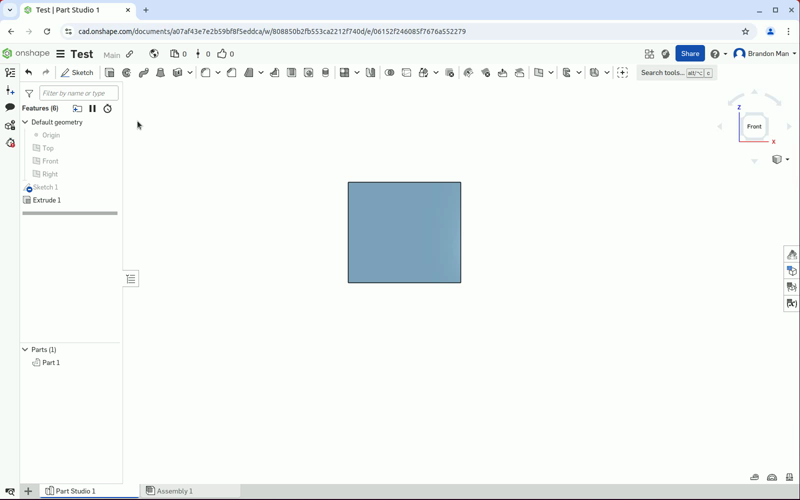
key(shift+h)
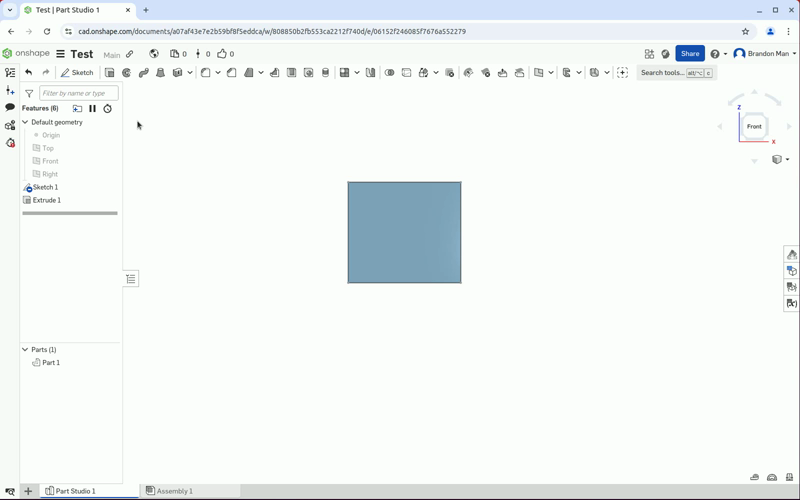
key(shift+h)
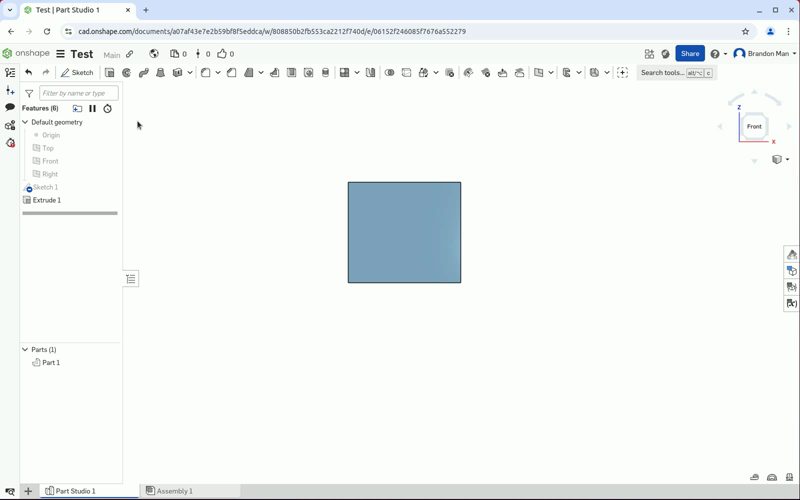
mouse_move(73, 189)
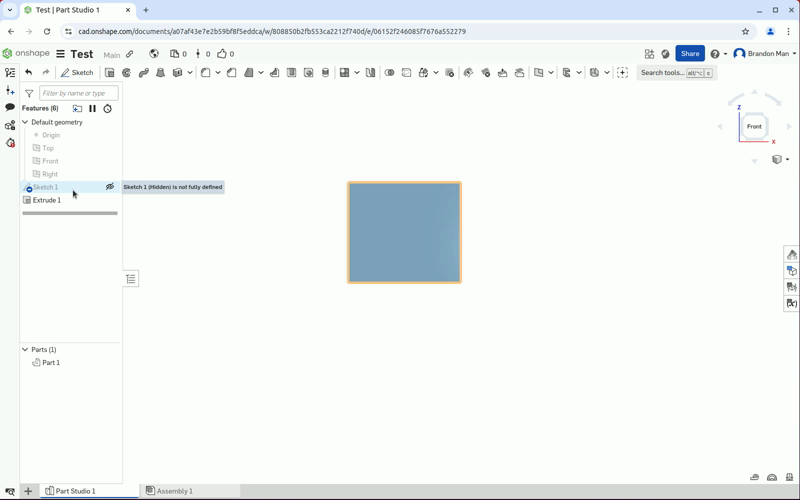
click(73, 189)
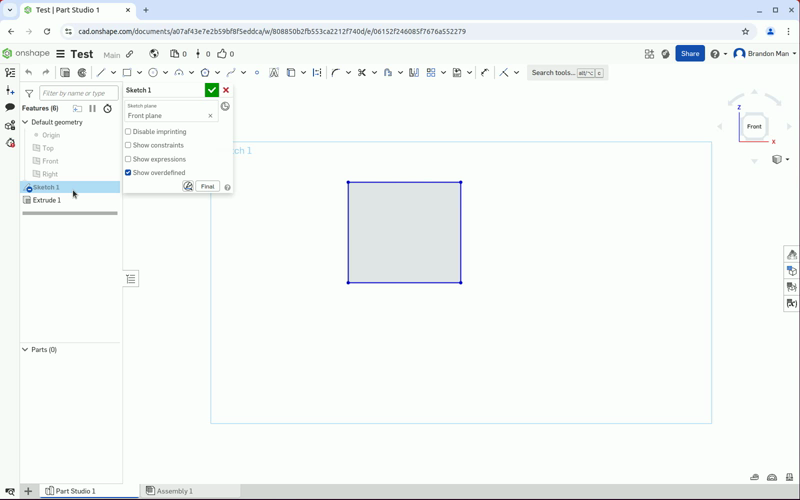
mouse_move(229, 92)
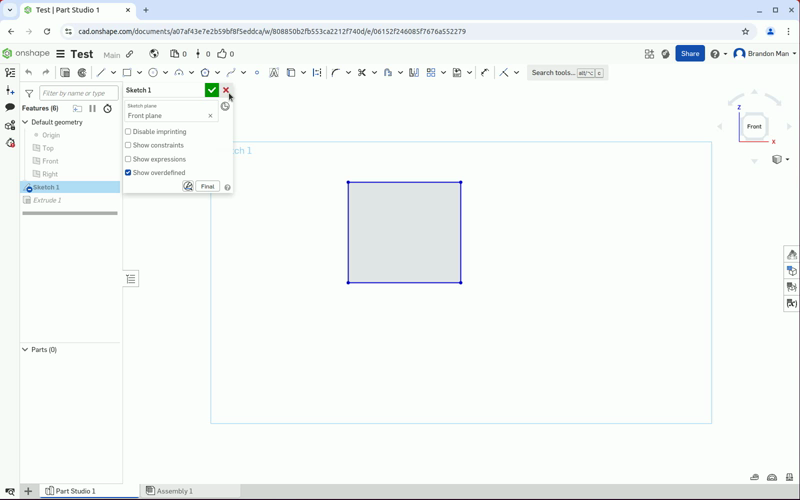
click(229, 92)
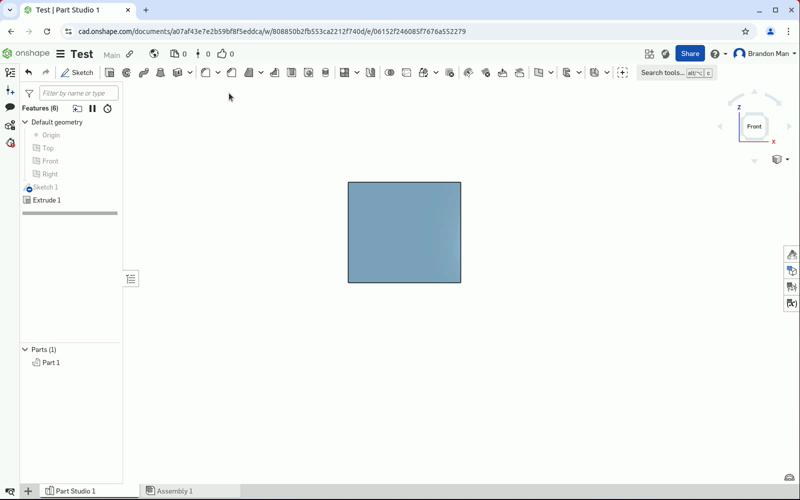
mouse_move(73, 352)
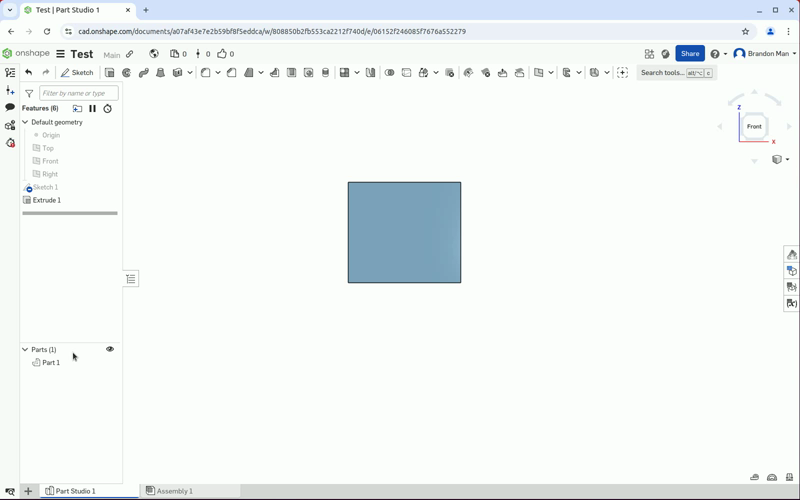
key(y)
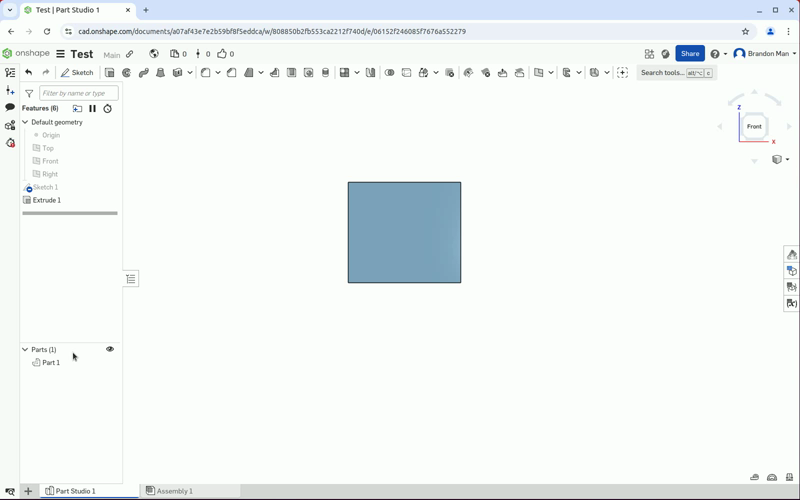
key(shift+p)
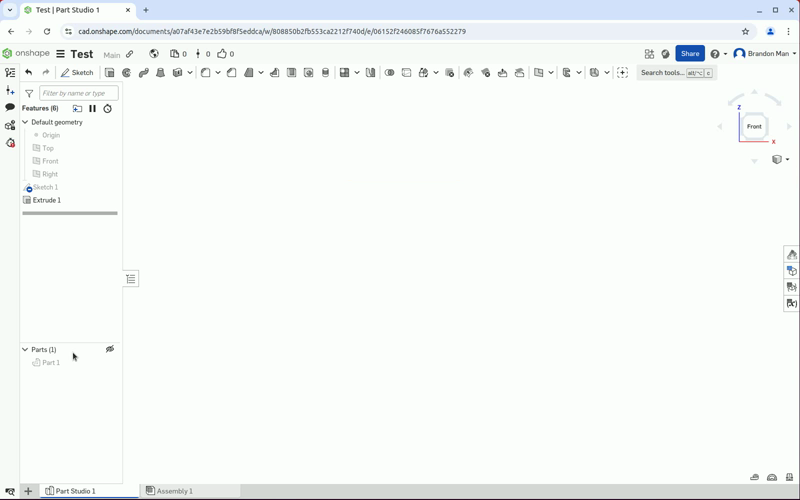
key(space)
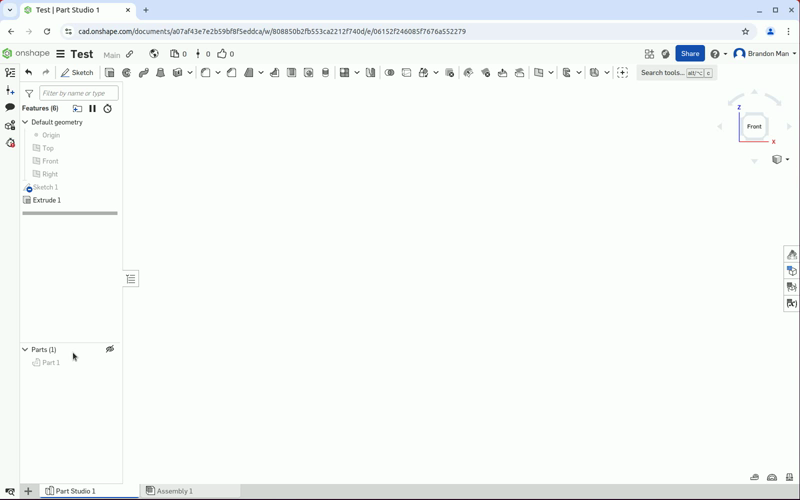
key_down(shift)
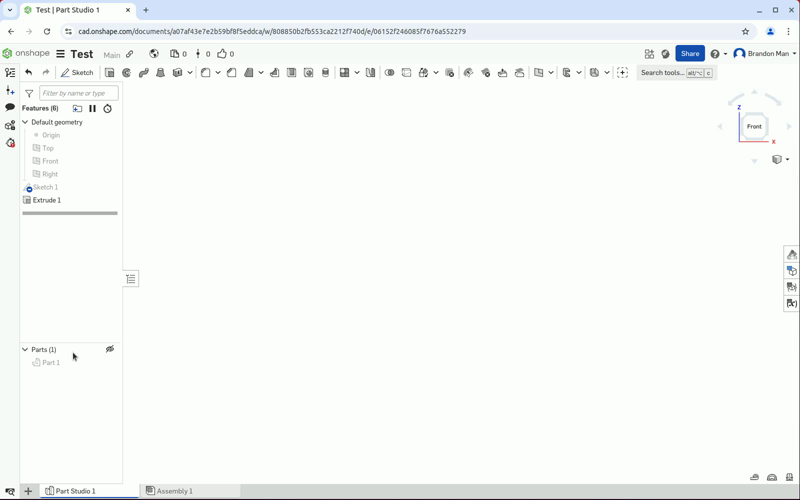
key(down)
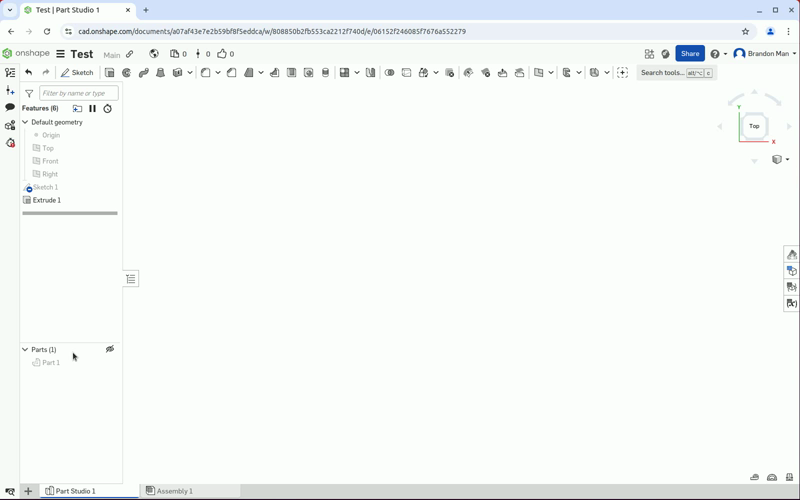
key_up(shift)
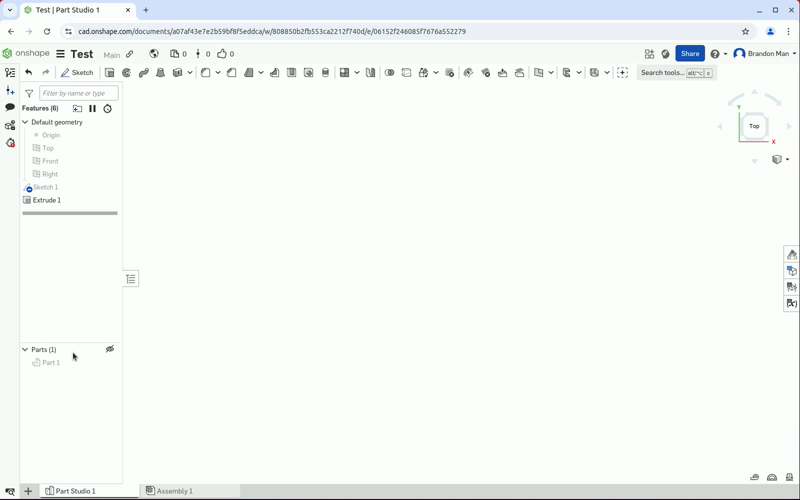
mouse_move(73, 352)
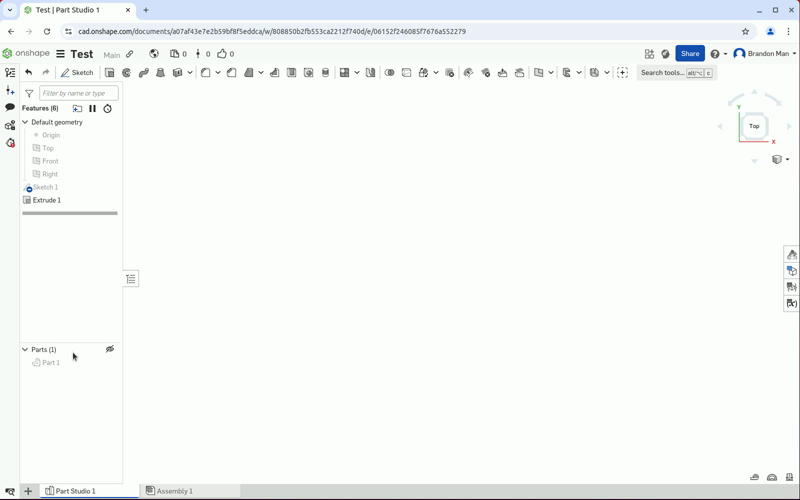
key(shift+y)
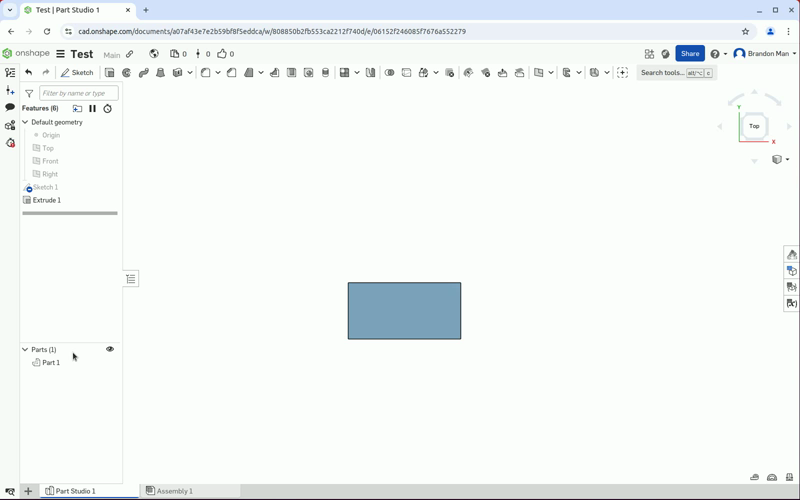
mouse_move(541, 75)
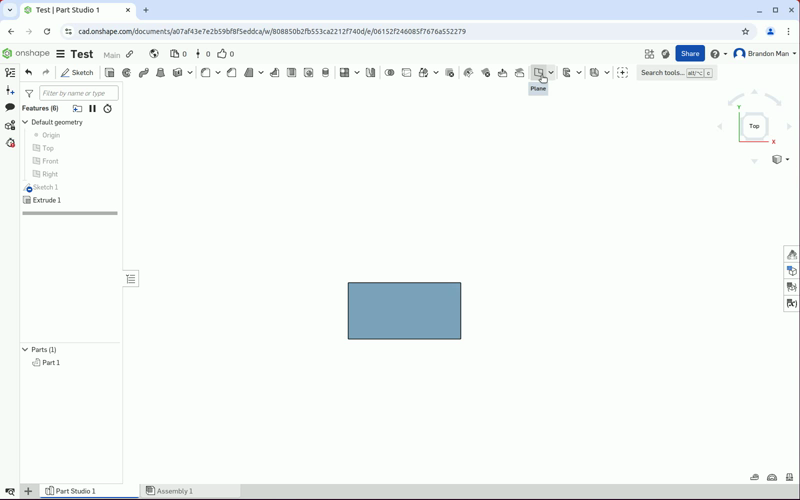
click(541, 75)
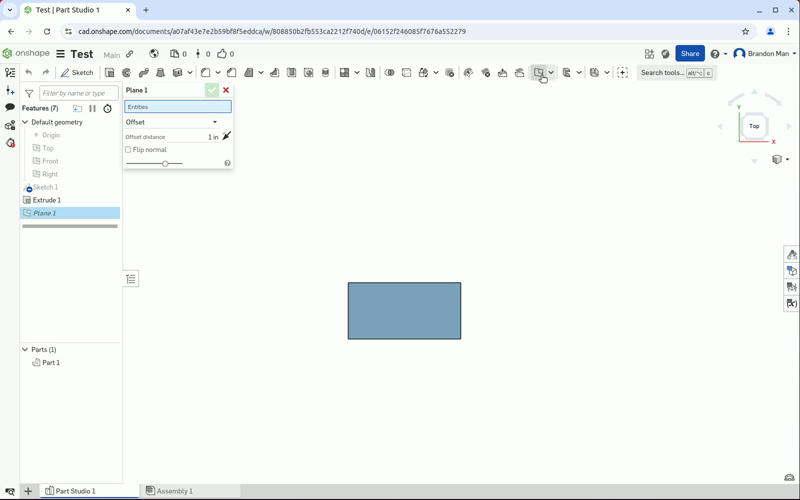
mouse_move(73, 150)
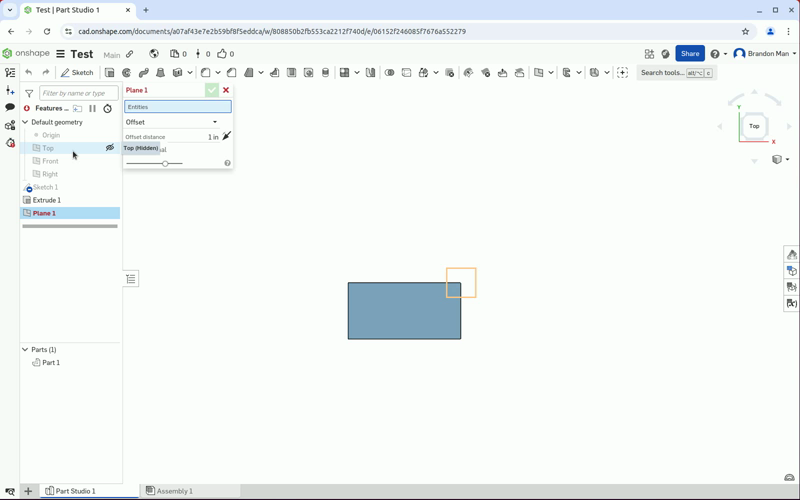
click(73, 150)
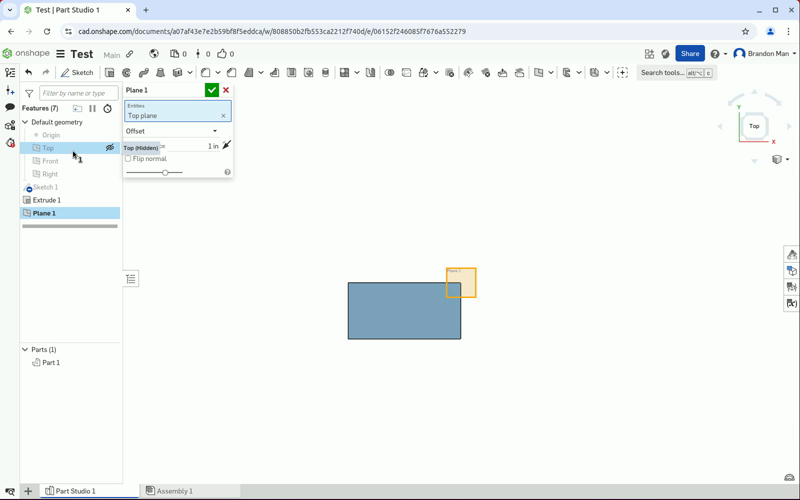
key(tab, 2)
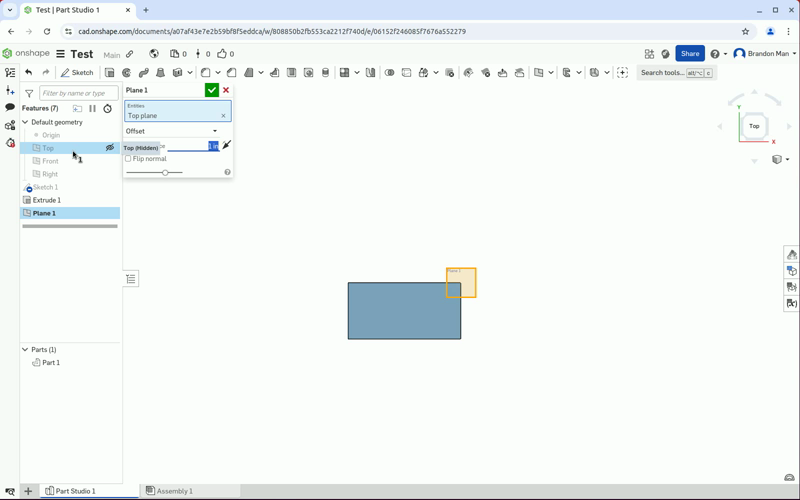
text(20.705)
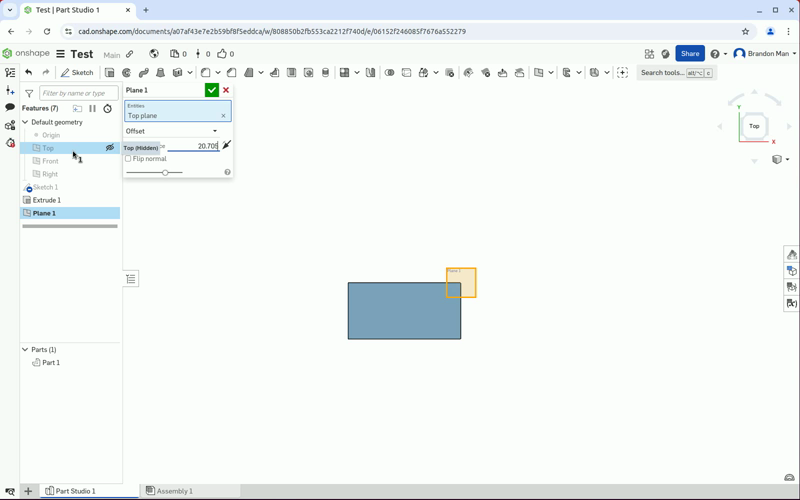
key(enter, 2)
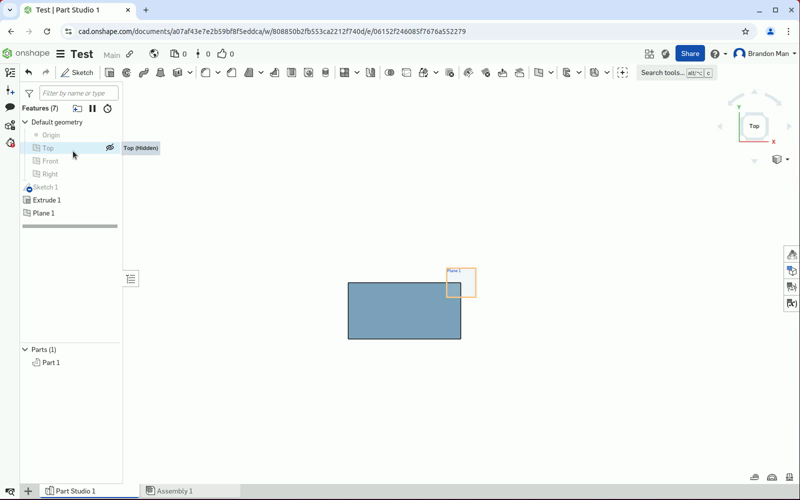
key(shift+s)
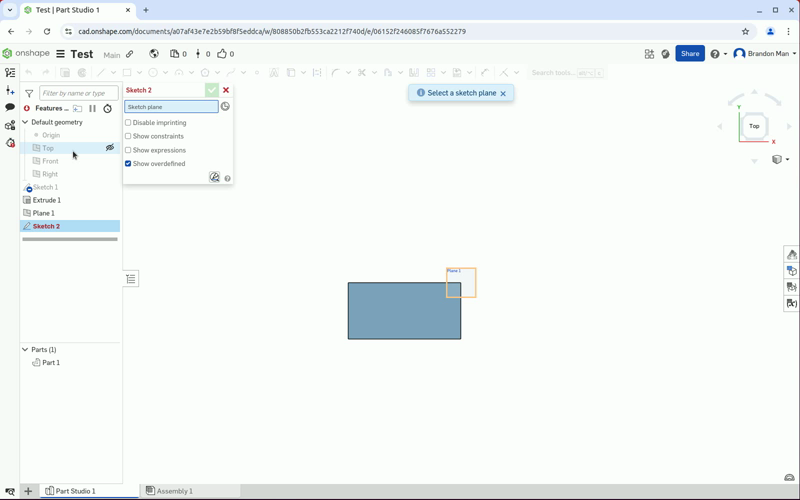
mouse_move(73, 215)
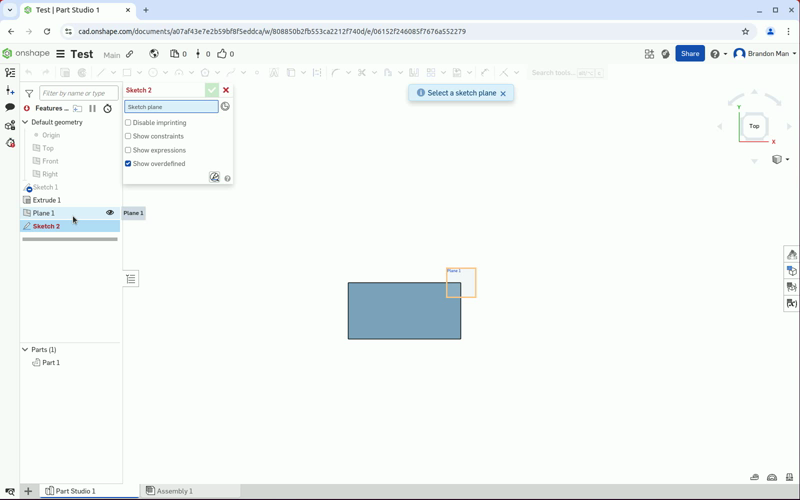
click(73, 215)
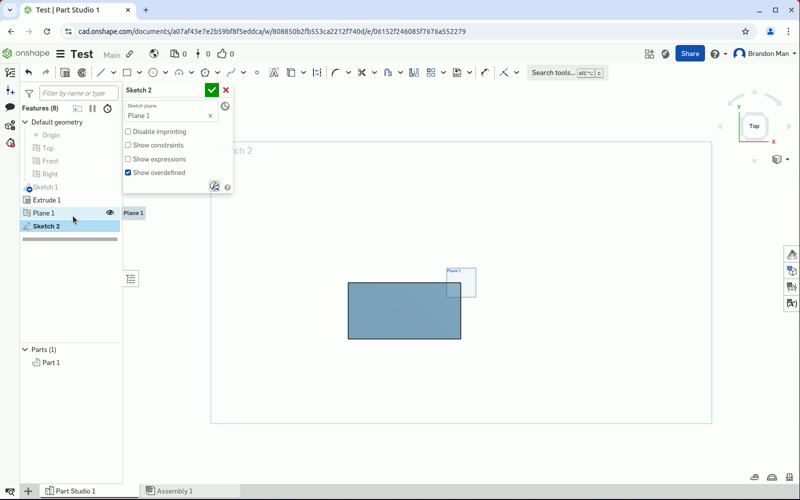
mouse_move(73, 352)
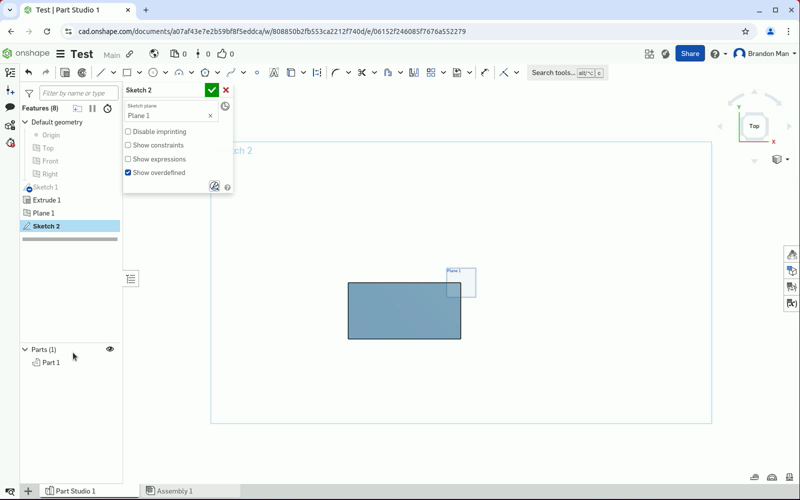
key(y)
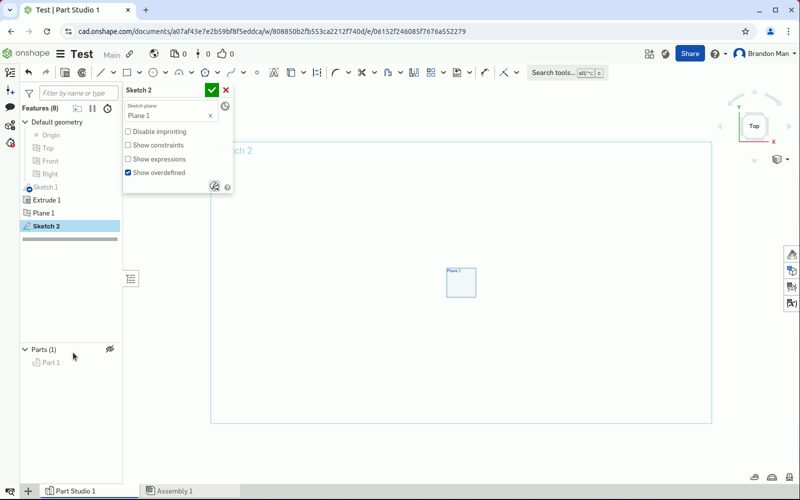
key(l)
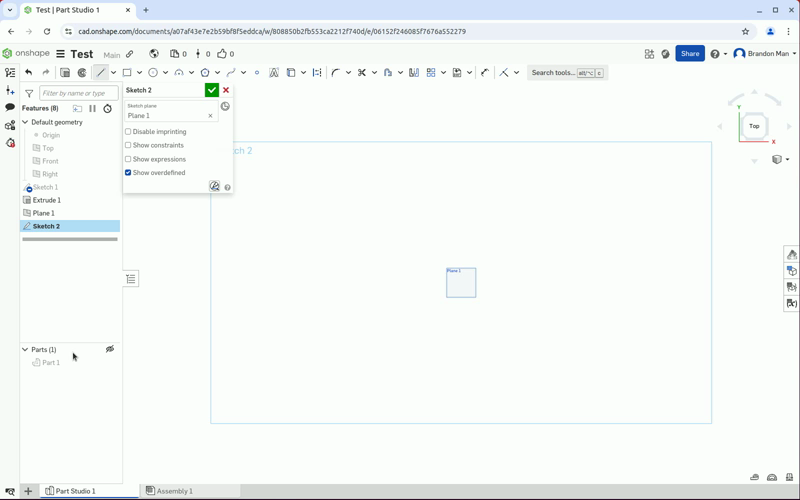
key_down(shift)
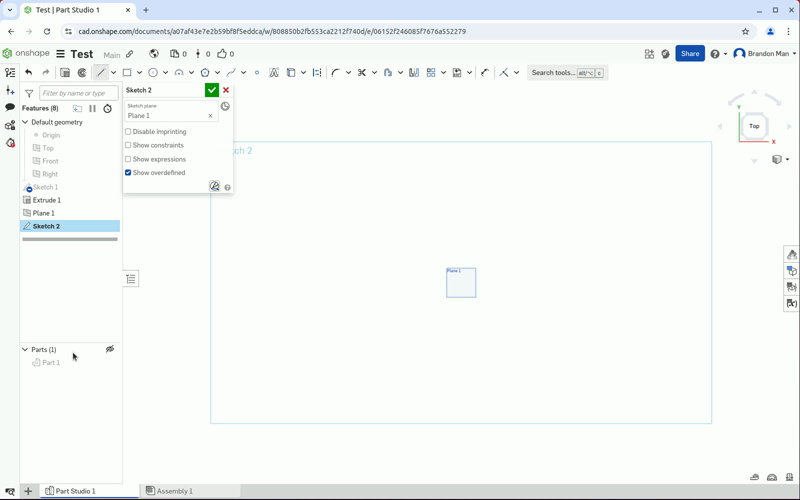
mouse_move(352, 333)
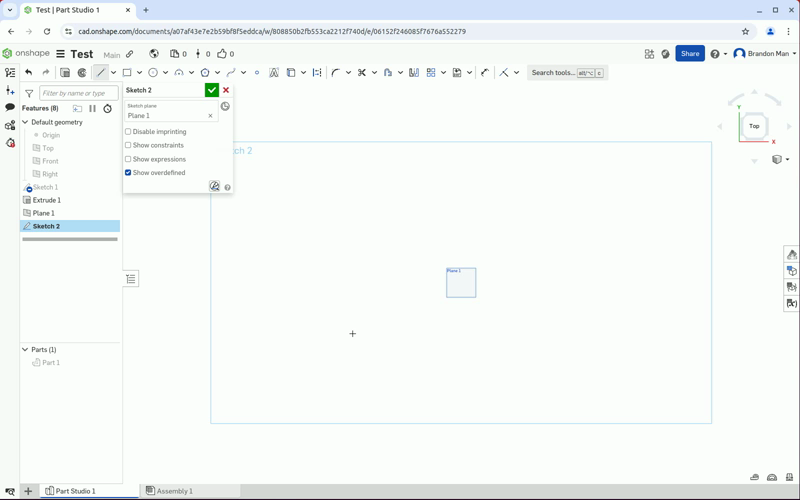
click(352, 333)
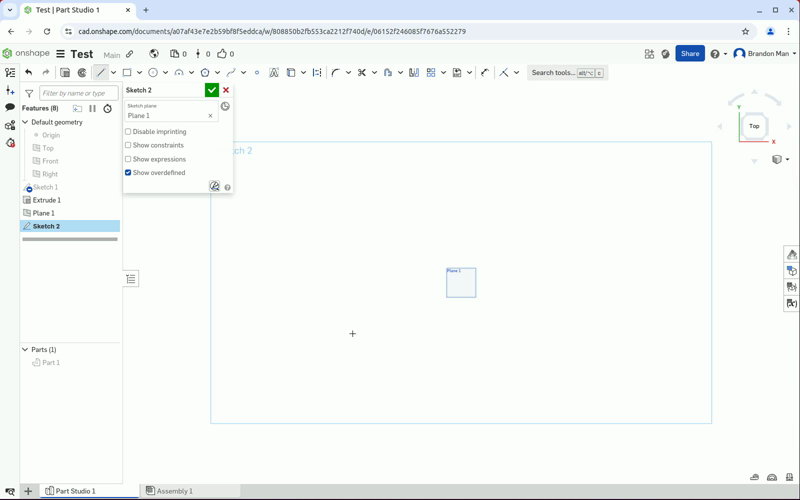
key_up(shift)
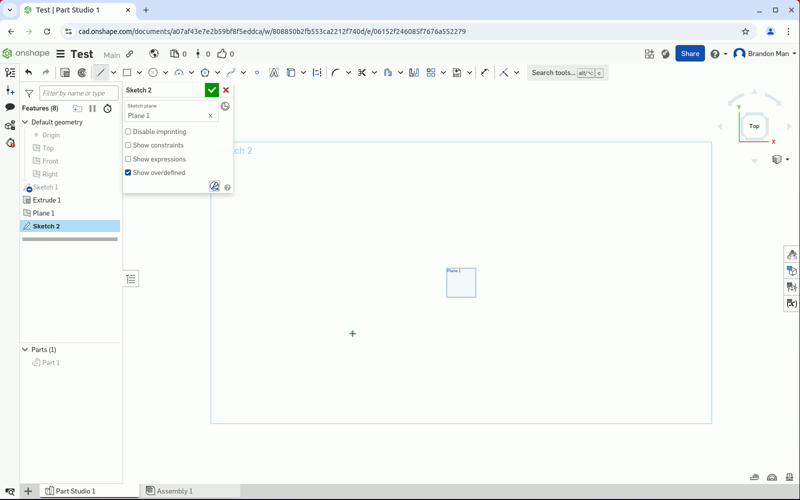
key_down(shift)
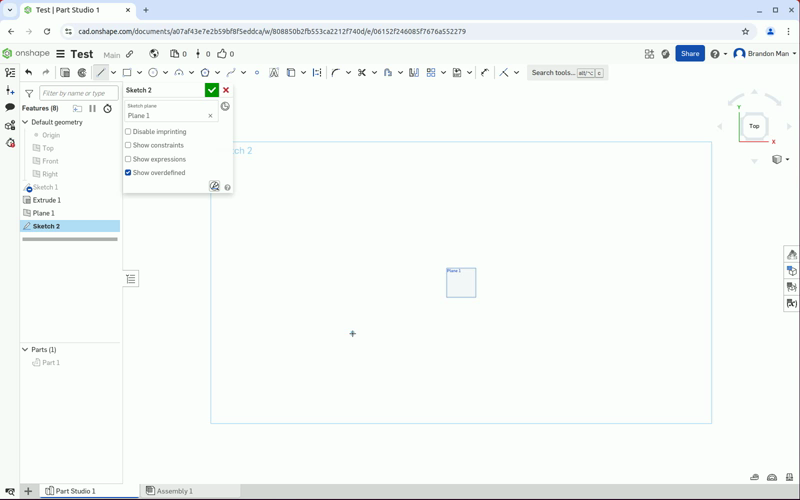
mouse_move(455, 333)
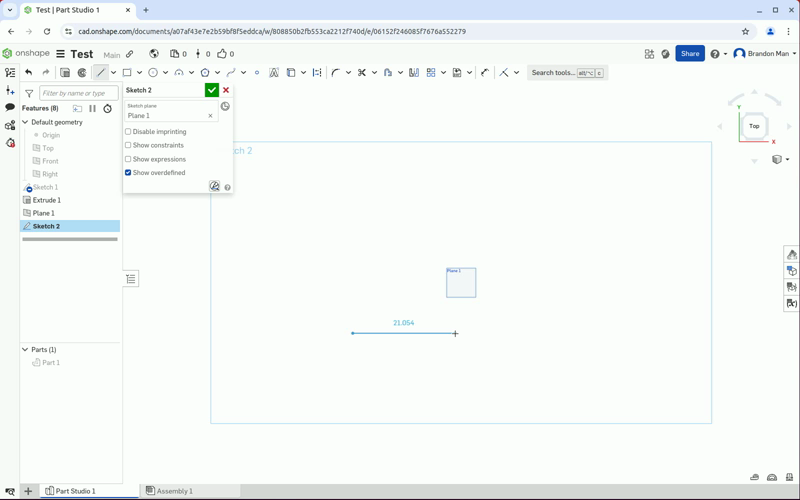
click(455, 333)
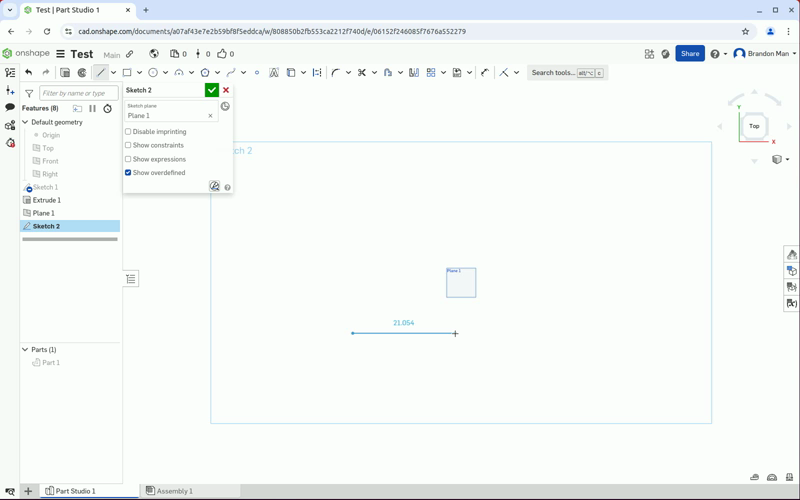
key_up(shift)
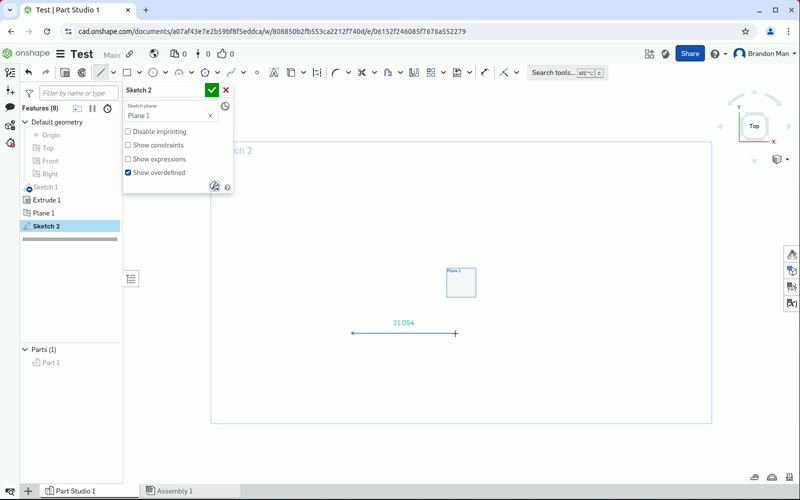
key_down(shift)
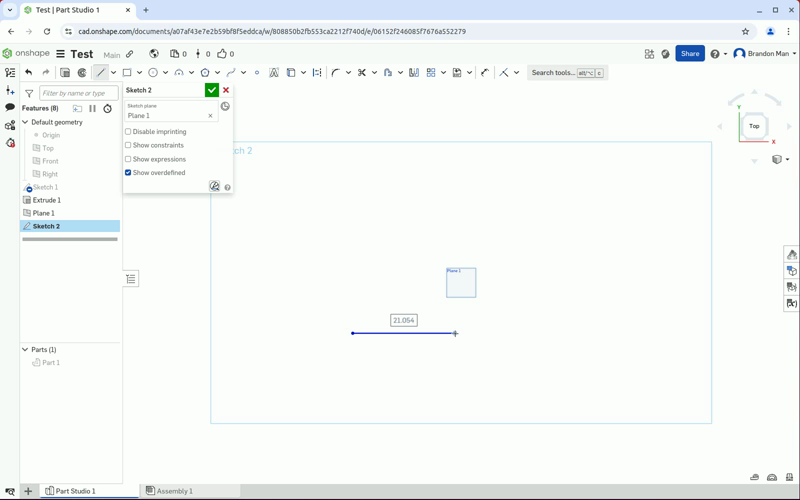
mouse_move(485, 333)
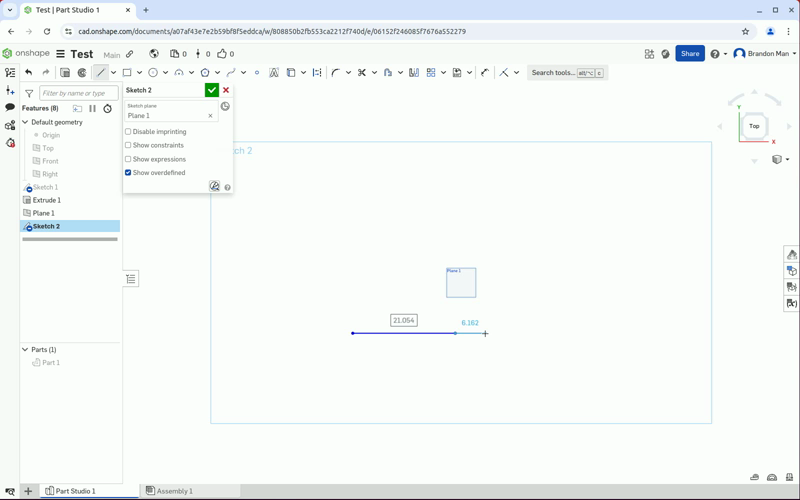
mouse_move(455, 288)
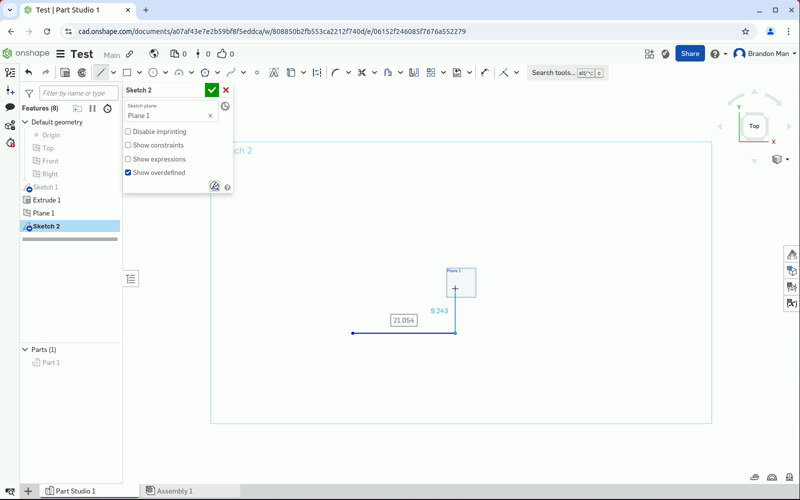
click(455, 288)
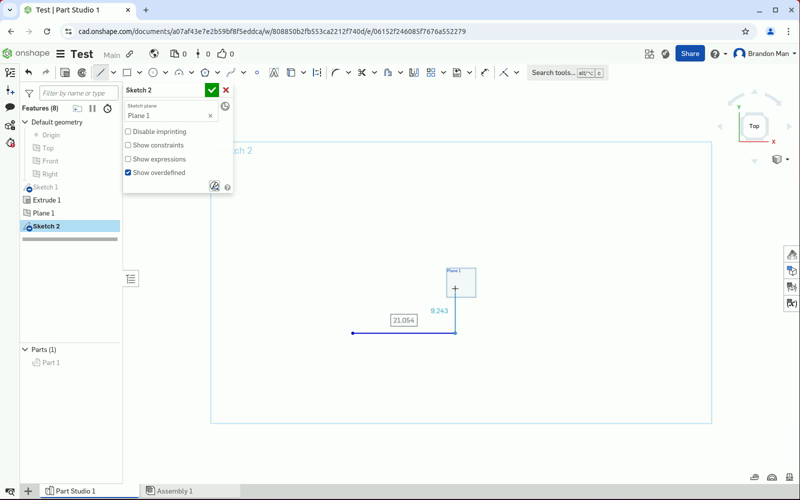
key_up(shift)
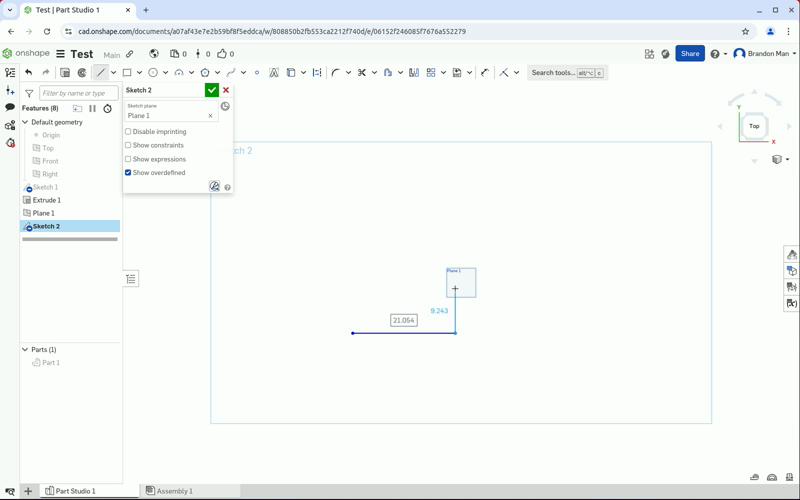
key_down(shift)
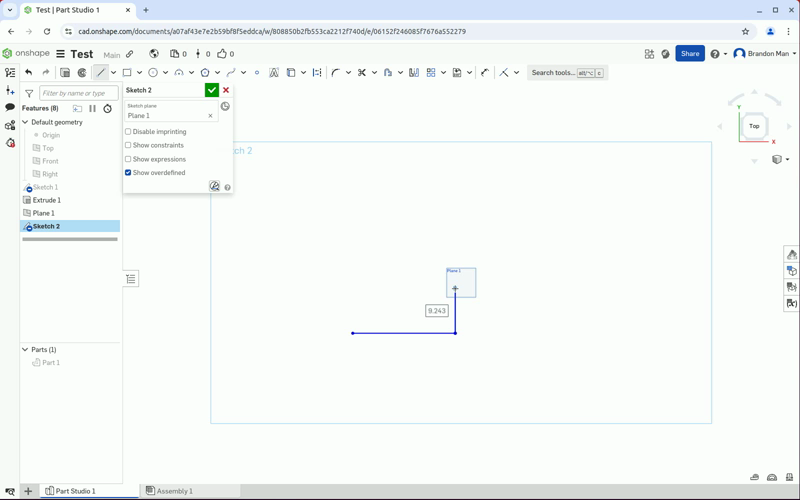
mouse_move(352, 288)
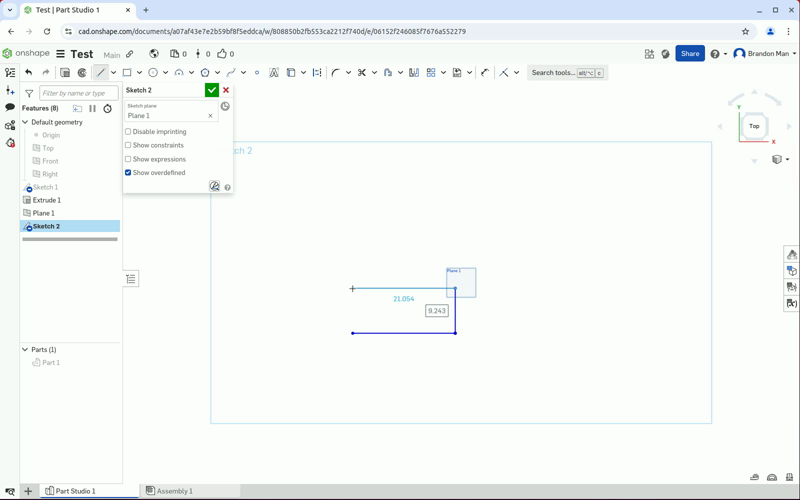
click(352, 288)
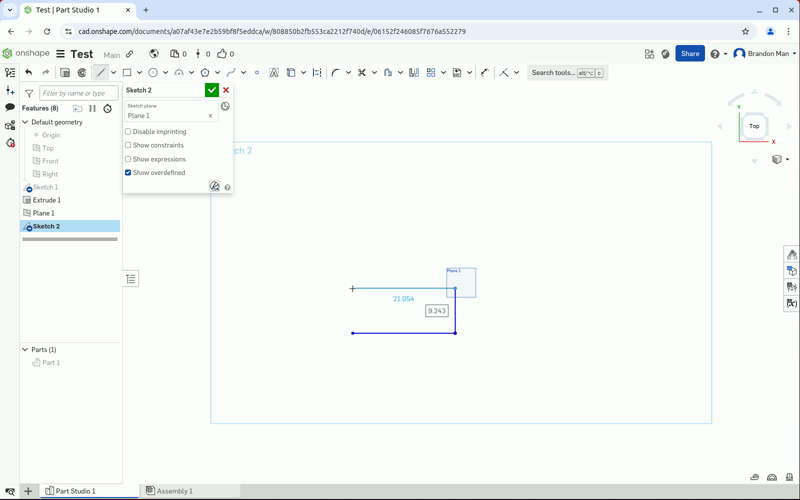
key_up(shift)
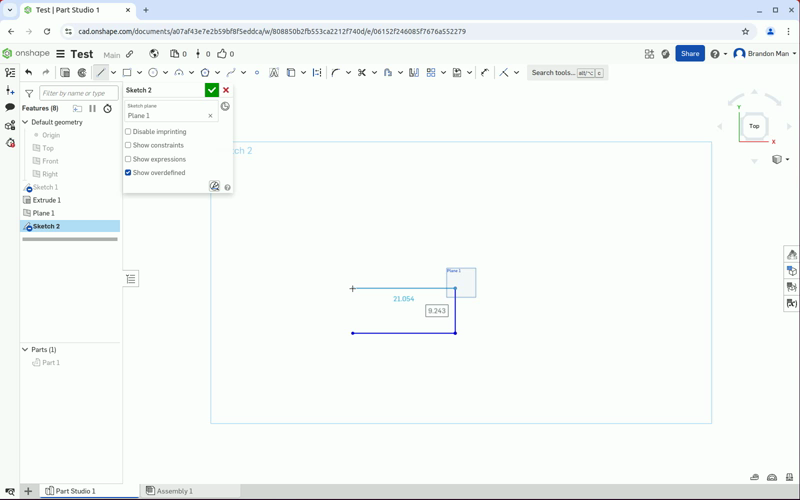
mouse_move(382, 288)
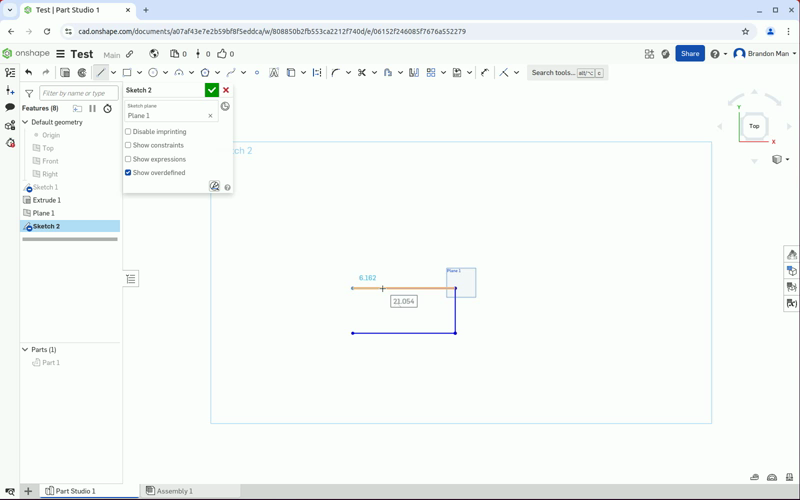
key_down(shift)
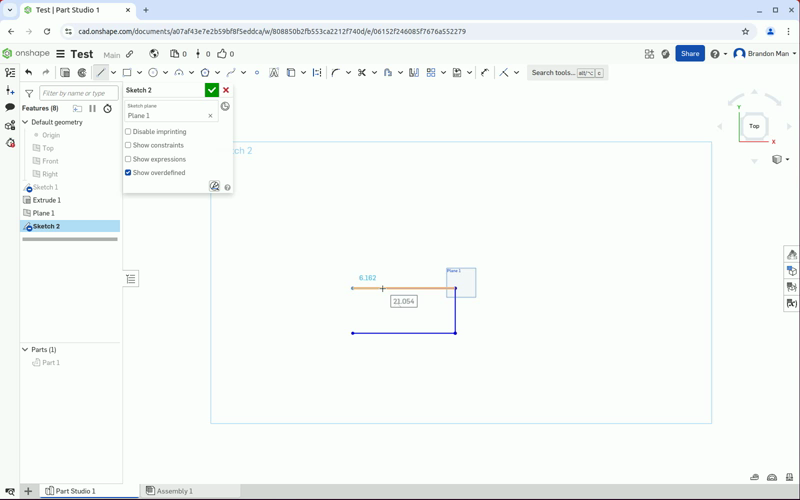
mouse_move(352, 333)
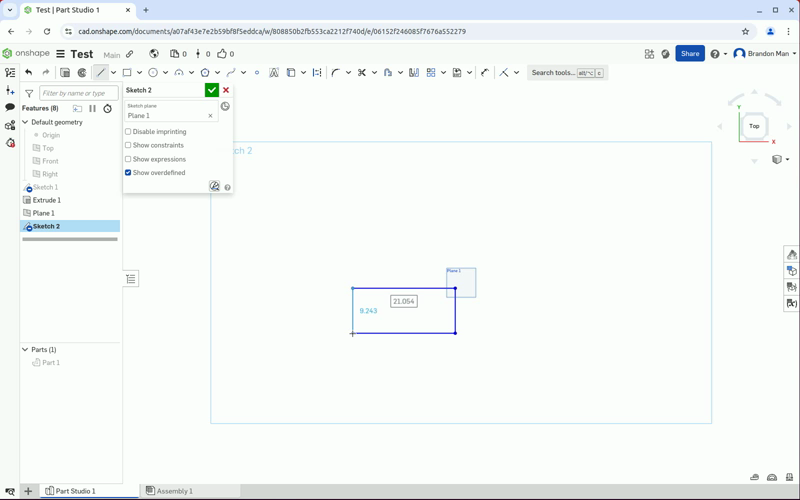
key_up(shift)
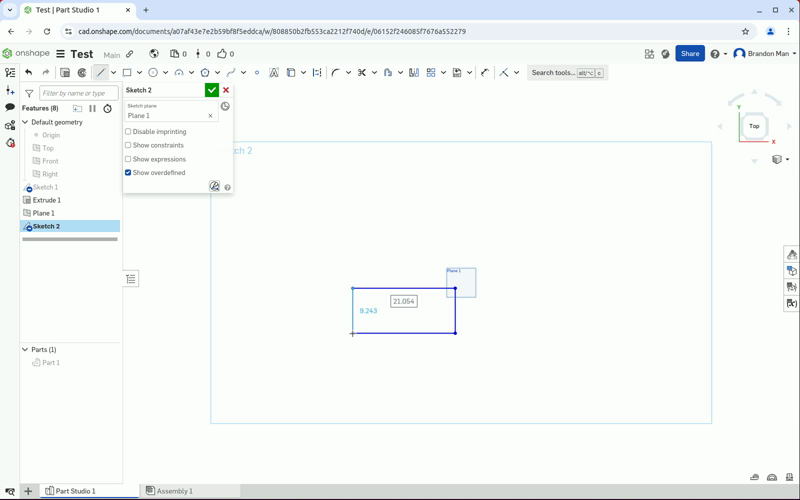
click(352, 333)
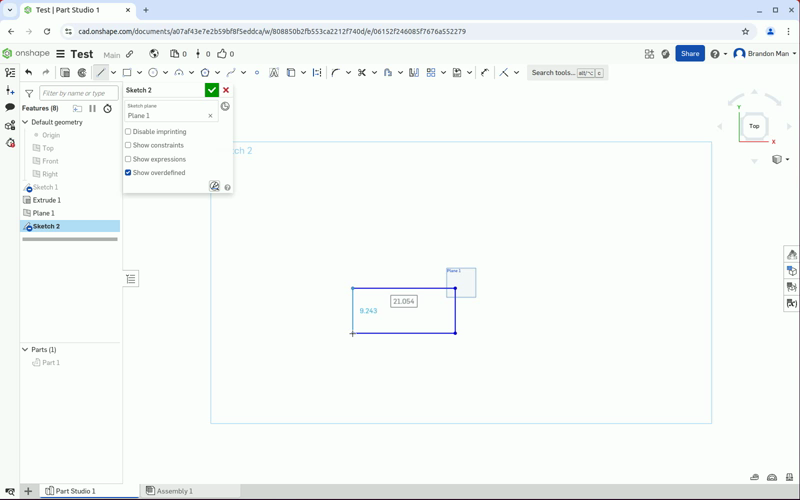
key(esc)
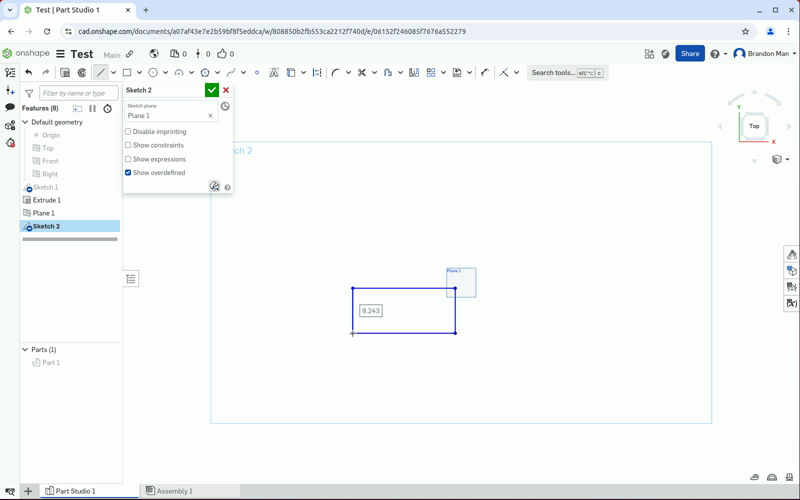
mouse_move(448, 329)
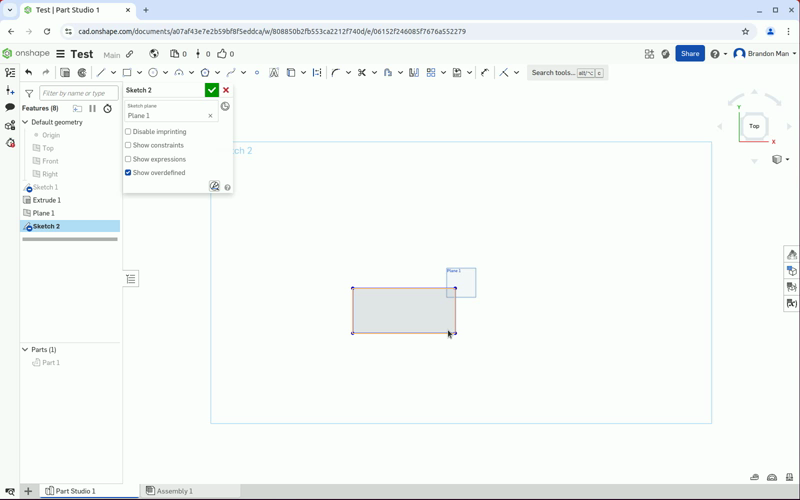
click(448, 329)
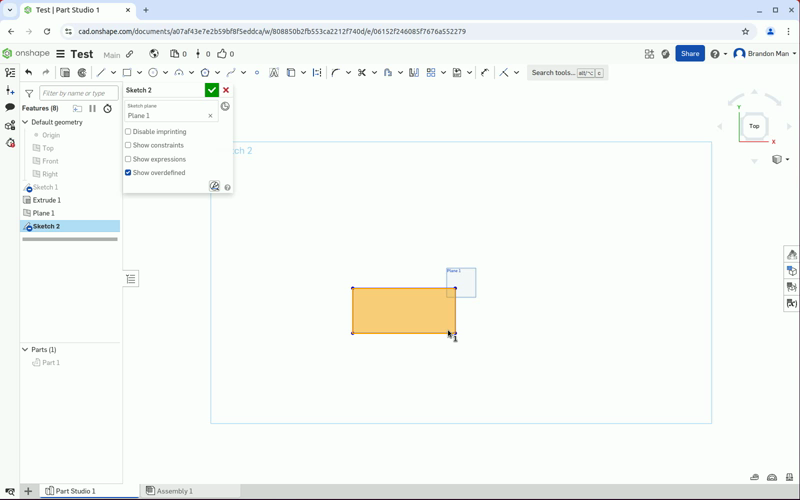
mouse_move(73, 352)
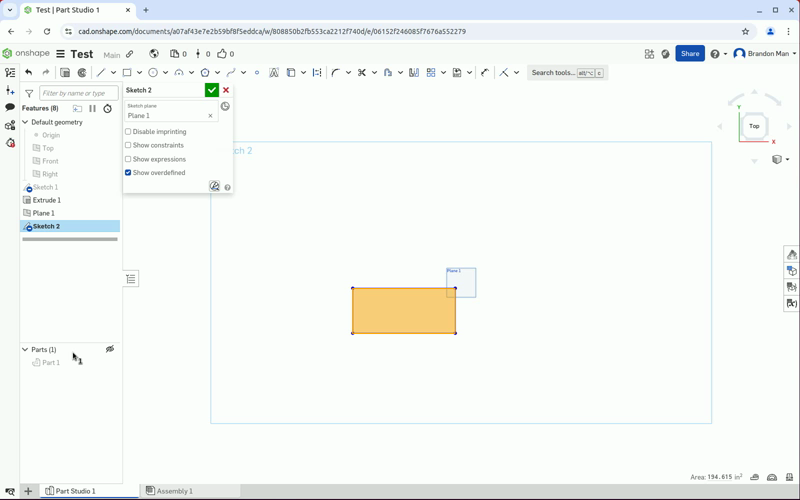
key(shift+y)
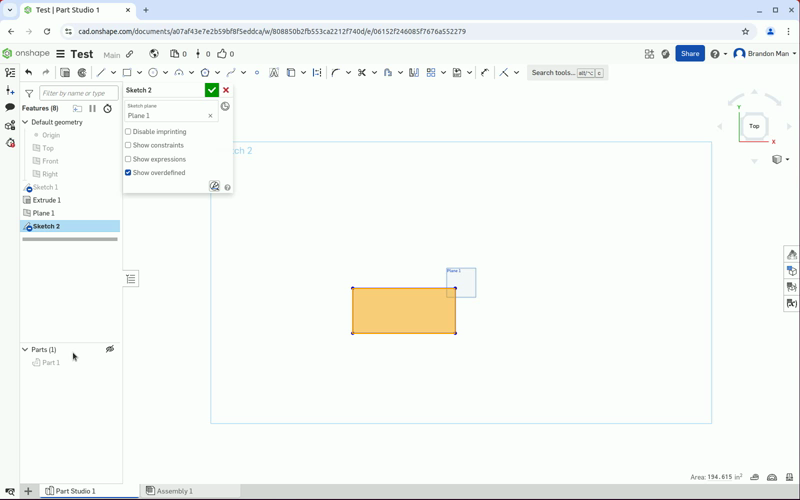
key(shift+e)
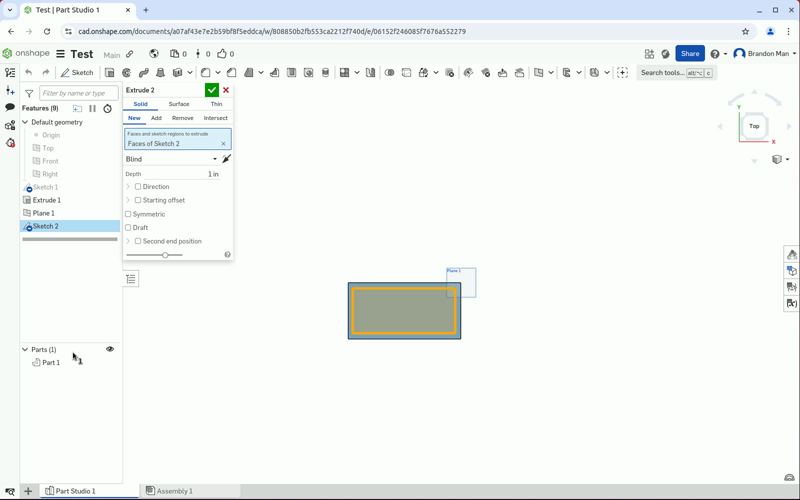
mouse_move(143, 106)
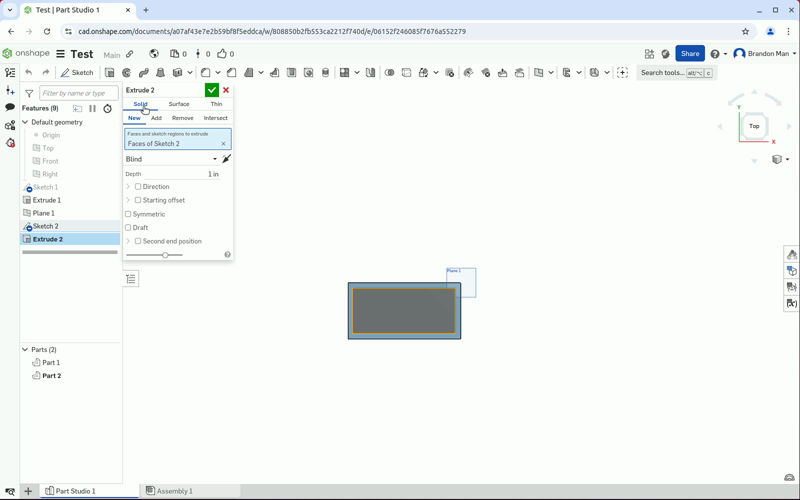
click(143, 106)
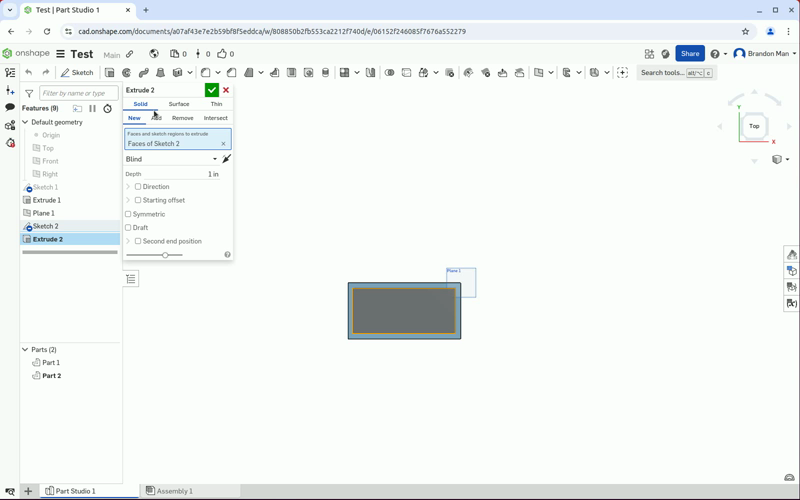
mouse_move(186, 120)
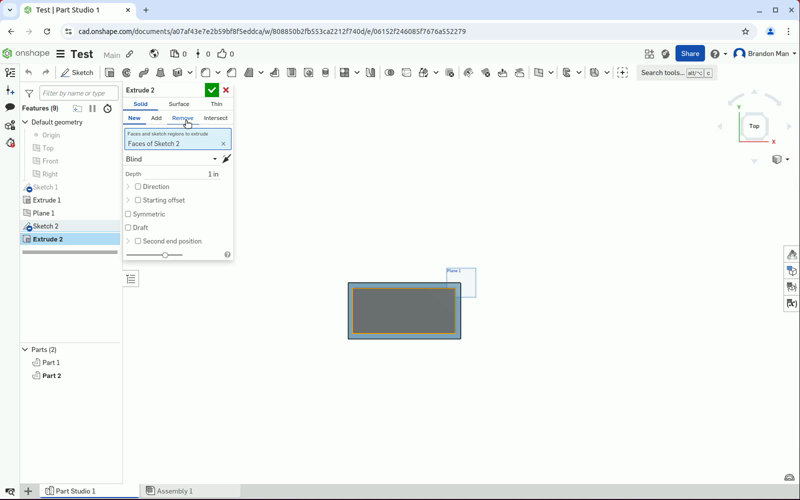
click(186, 120)
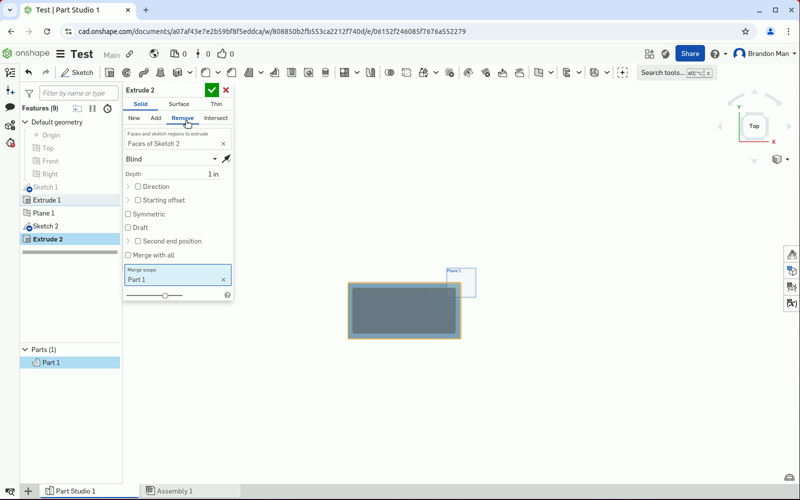
key(tab, 4)
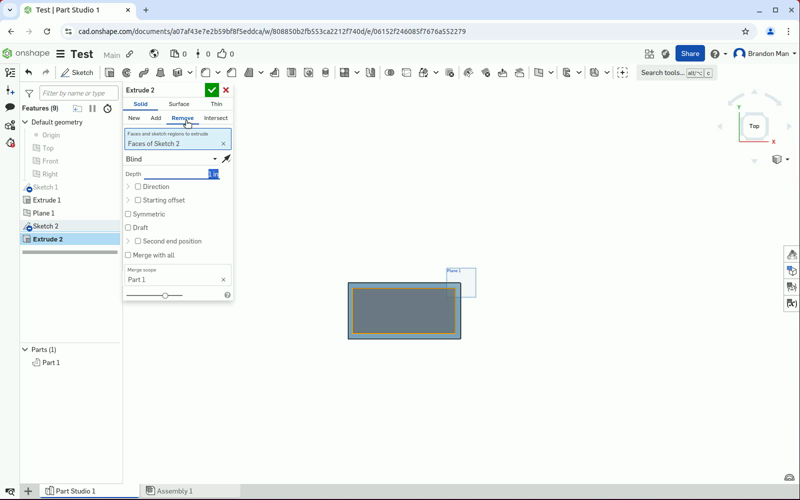
text(19.738)
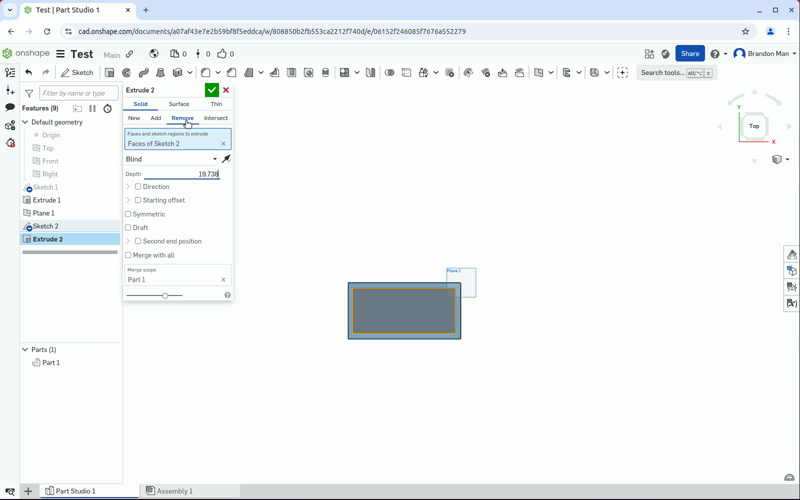
key(tab, 6)
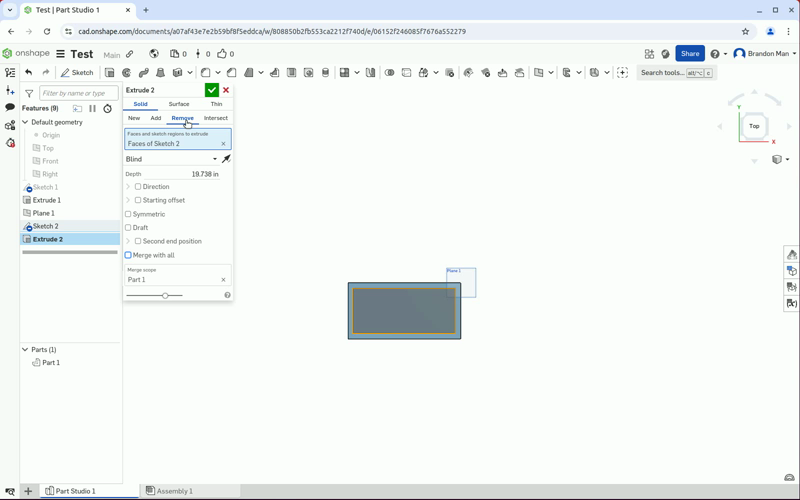
key(space)
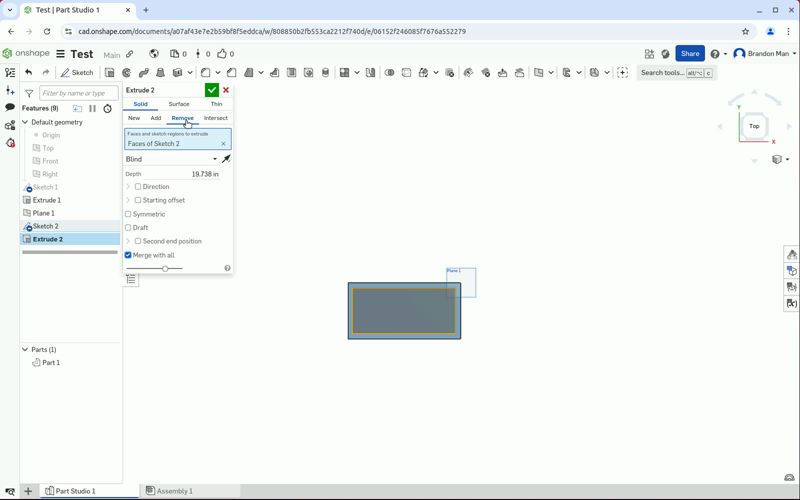
key(enter)
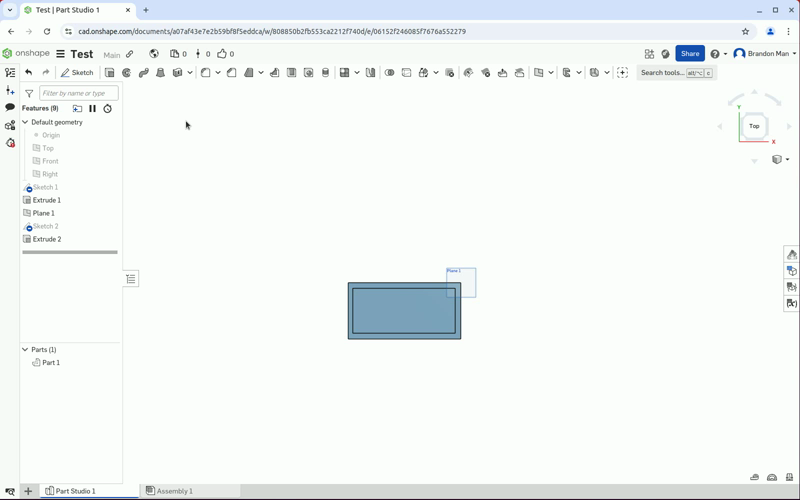
key(shift+h)
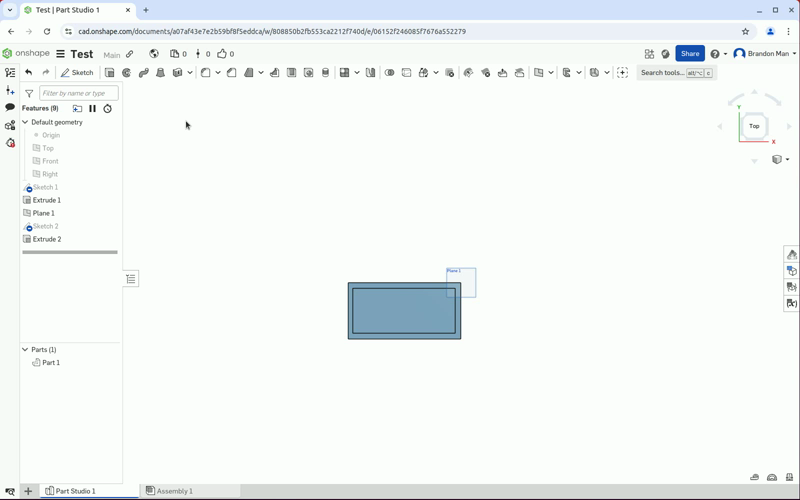
key(shift+h)
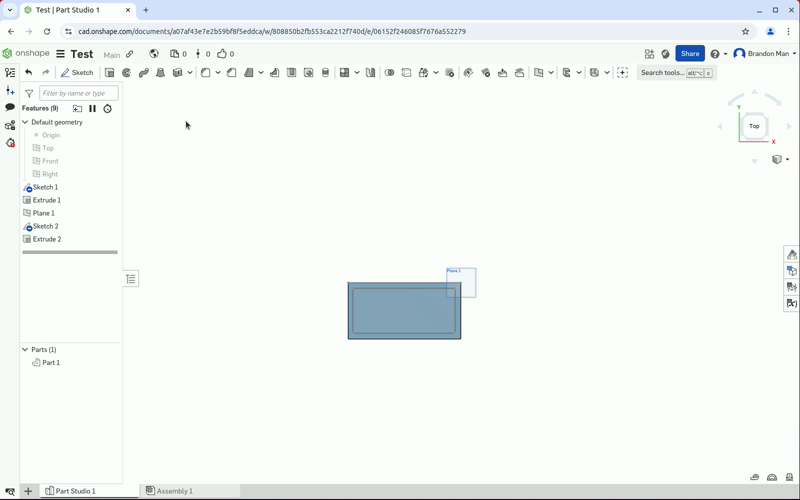
key(shift+7)
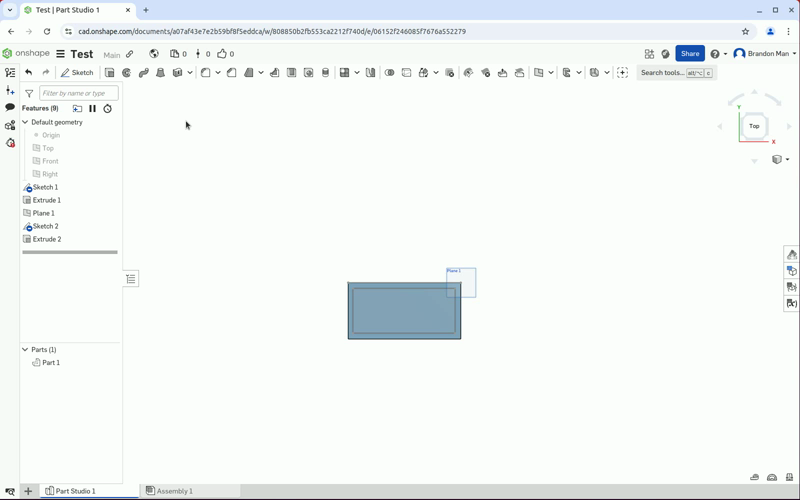
key(up, 3)
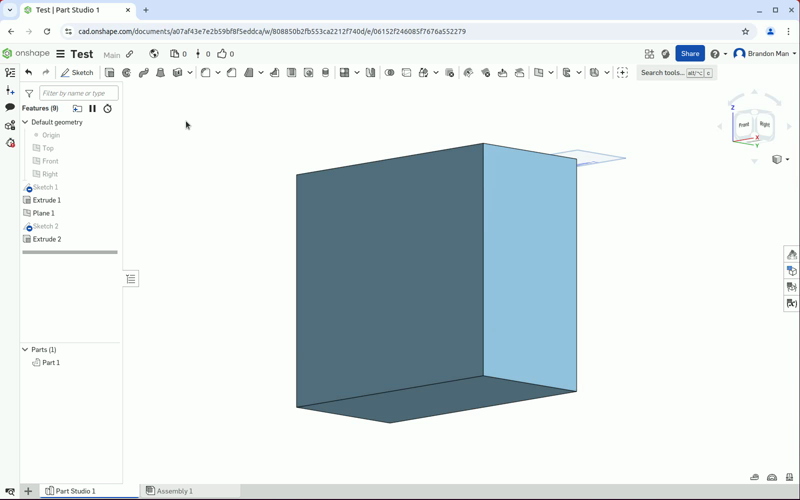
key(left, 3)
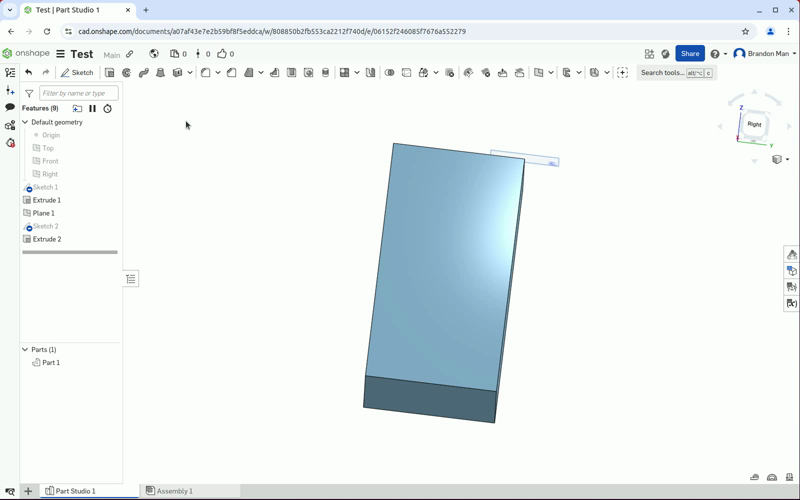
key(right, 3)
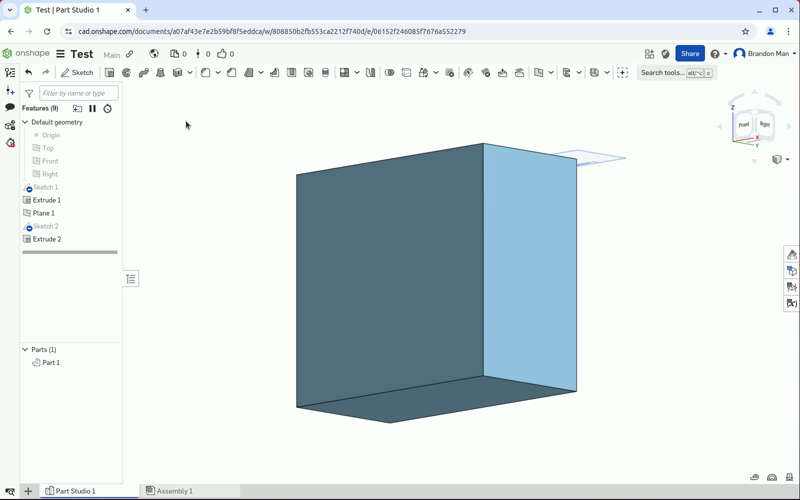
key(down, 3)
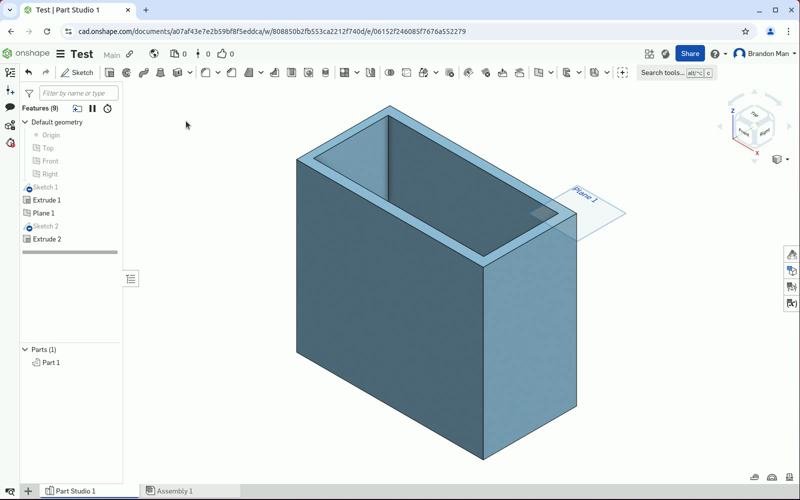
mouse_move(73, 189)
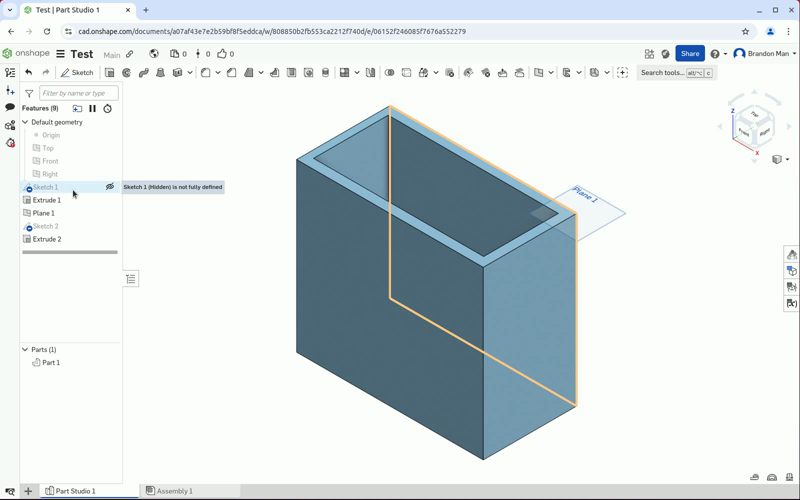
click(73, 189)